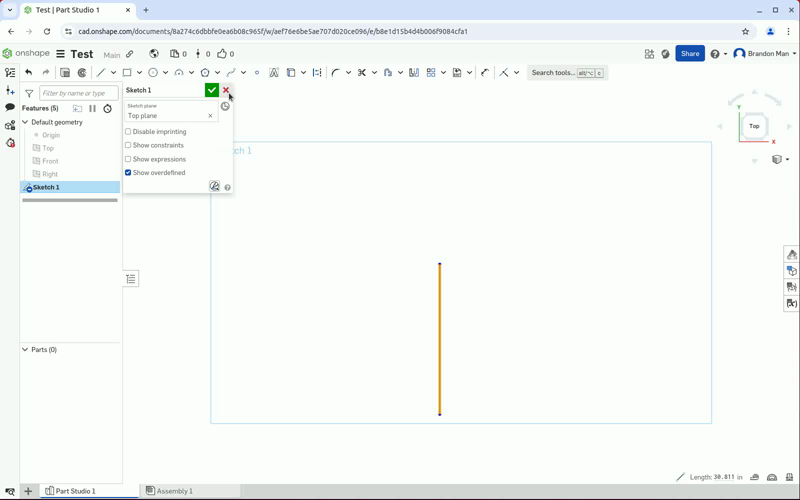
key(shift+h)
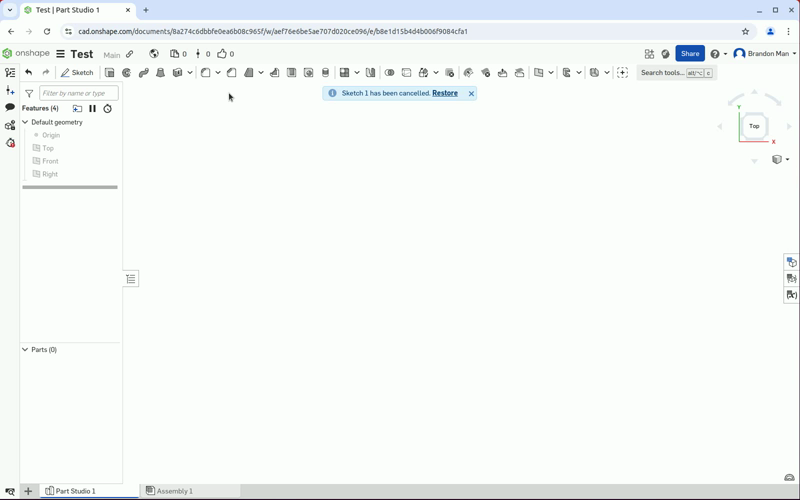
mouse_move(73, 352)
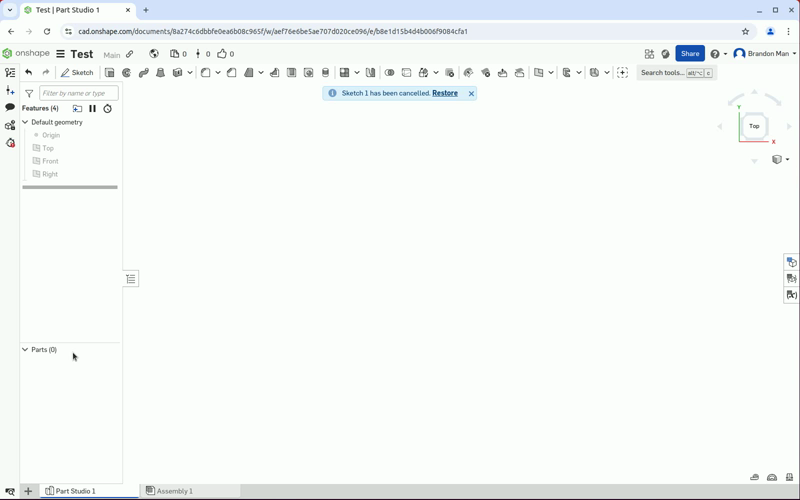
key(y)
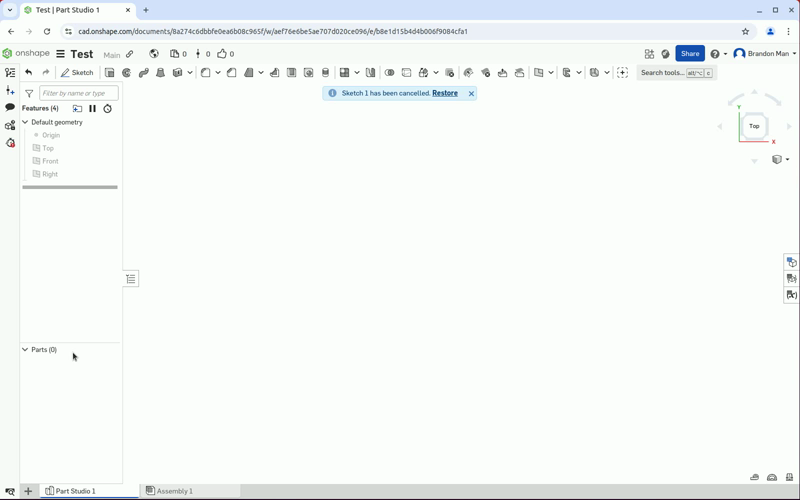
key(shift+p)
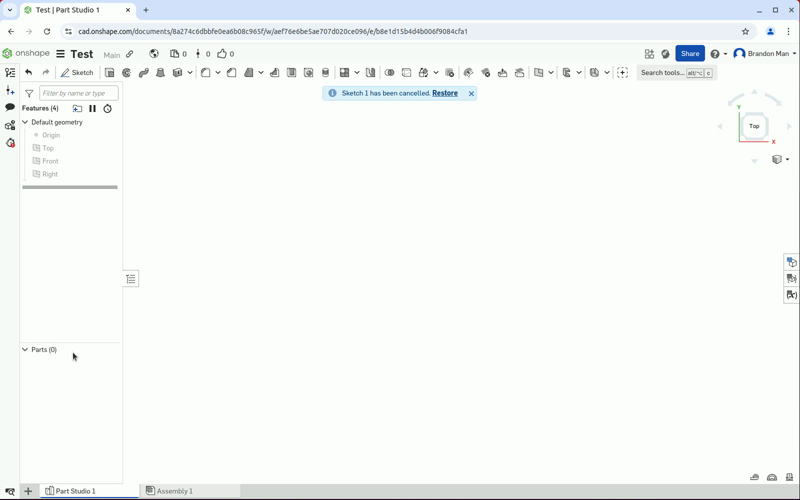
key(space)
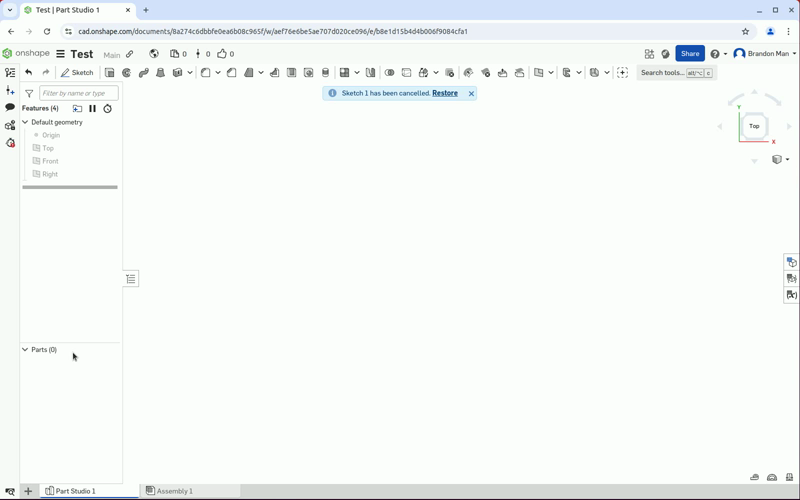
key_down(shift)
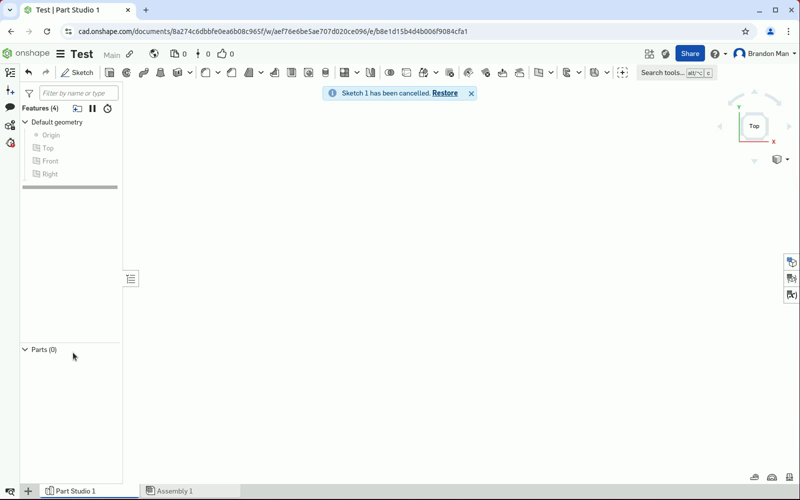
key(up)
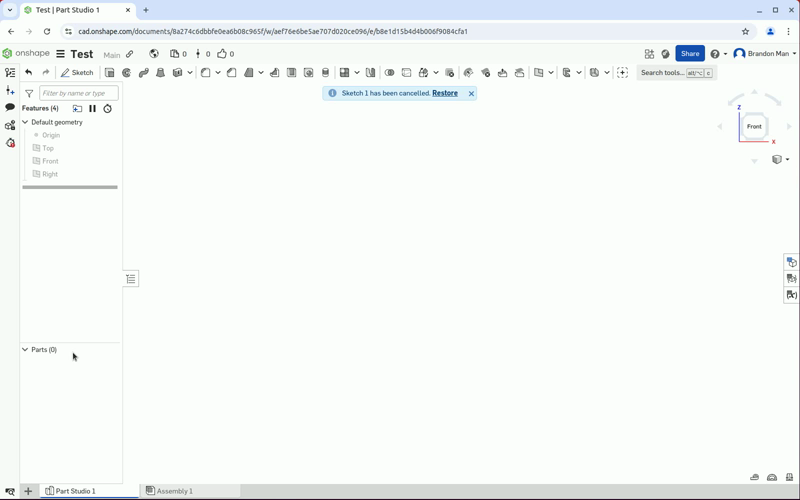
key_up(shift)
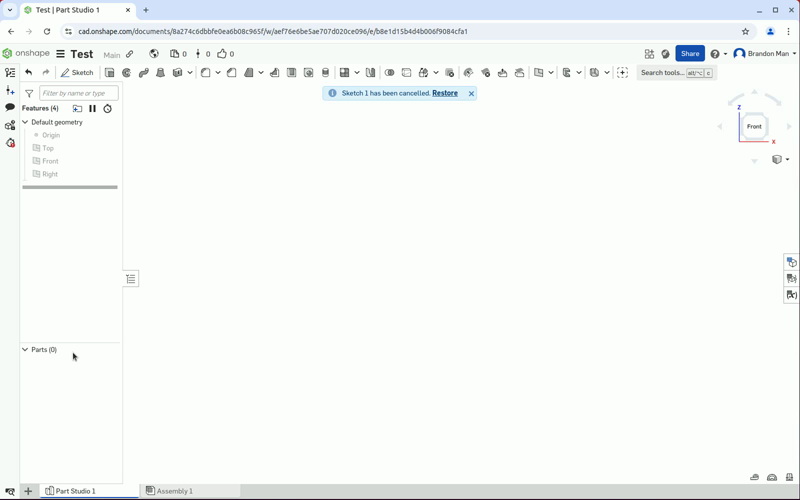
mouse_move(73, 352)
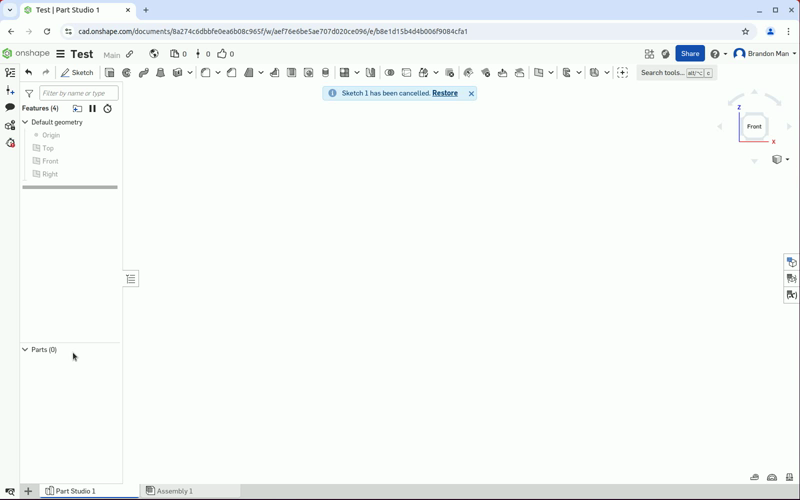
key(shift+y)
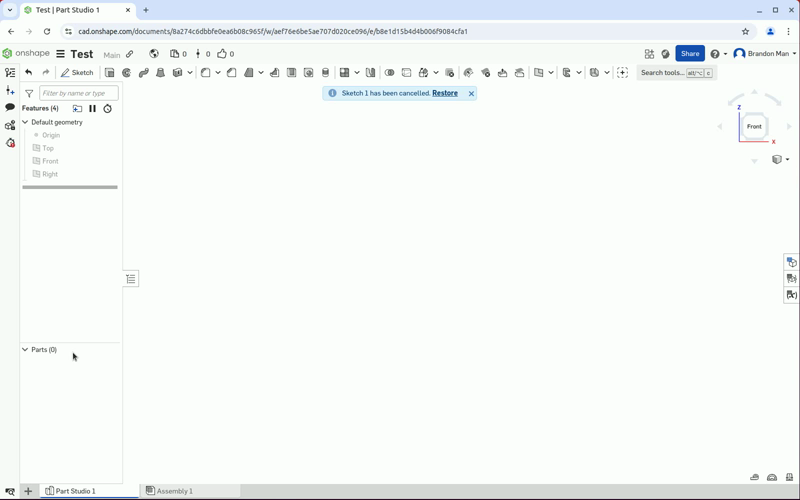
key(shift+s)
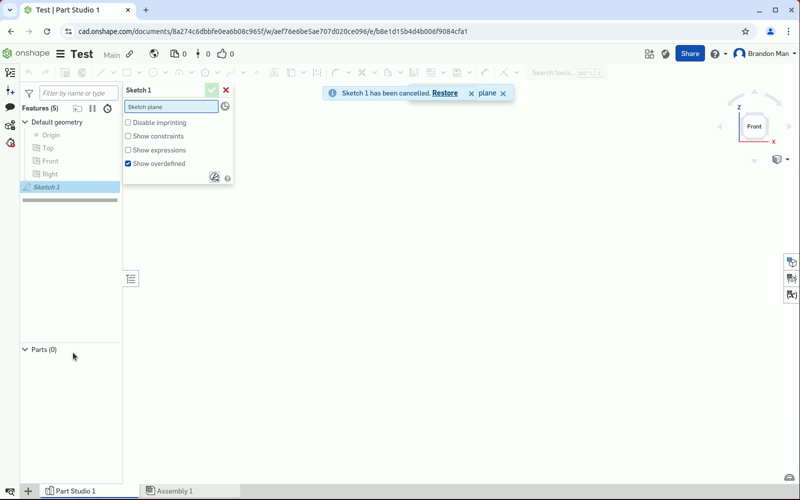
mouse_move(73, 163)
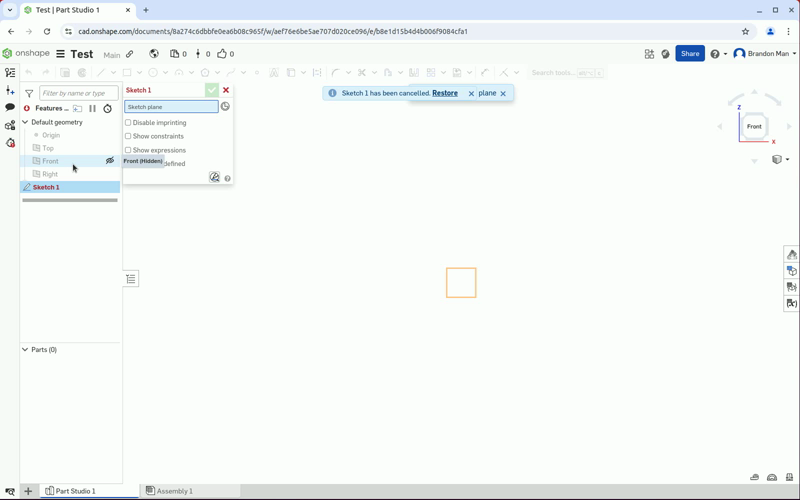
click(73, 163)
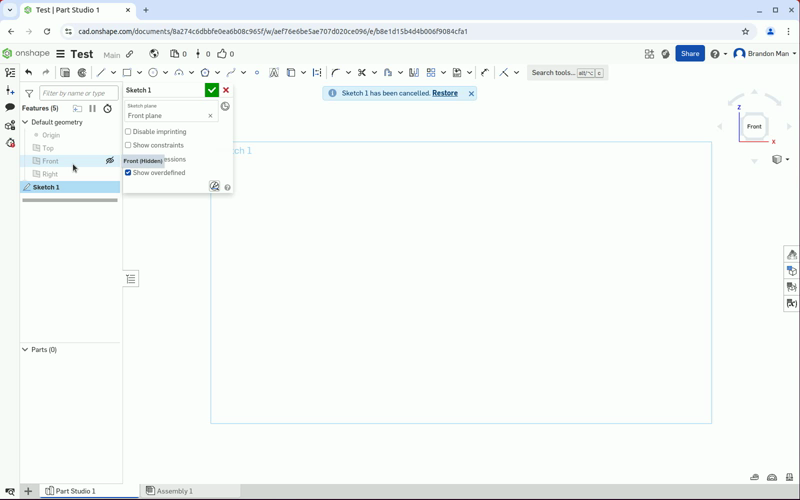
mouse_move(73, 352)
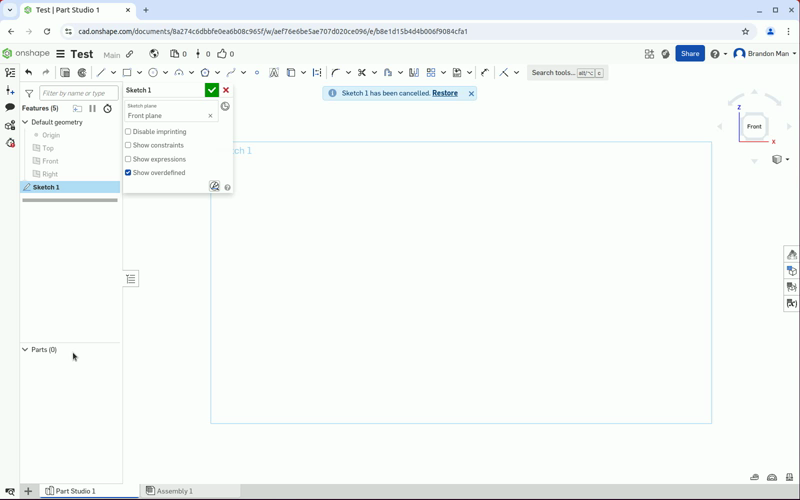
key(y)
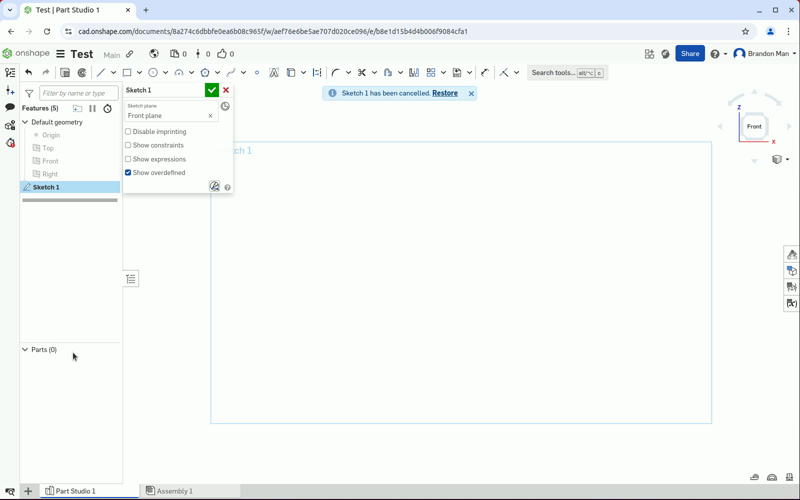
key(l)
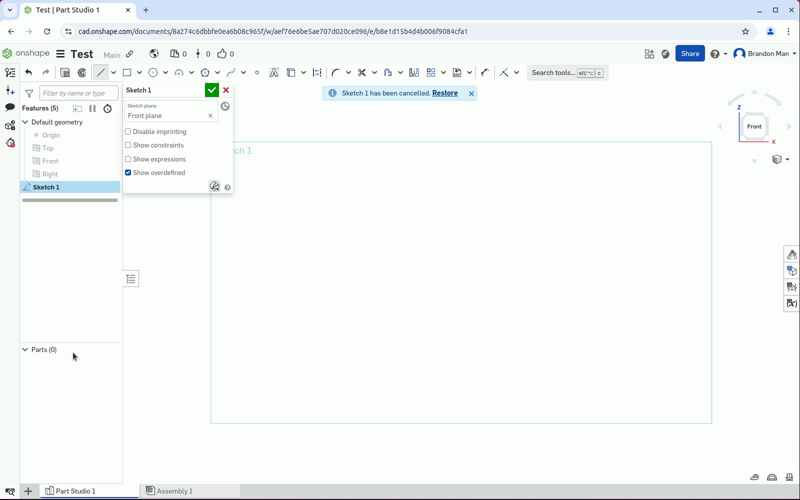
key_down(shift)
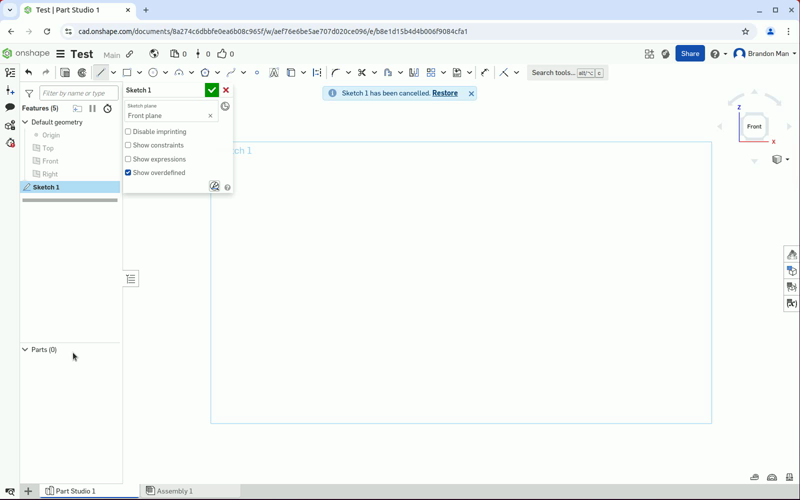
mouse_move(452, 318)
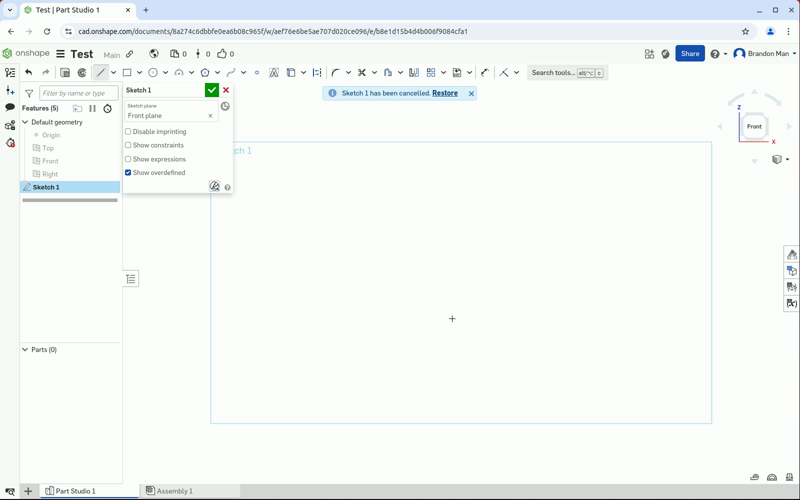
click(452, 318)
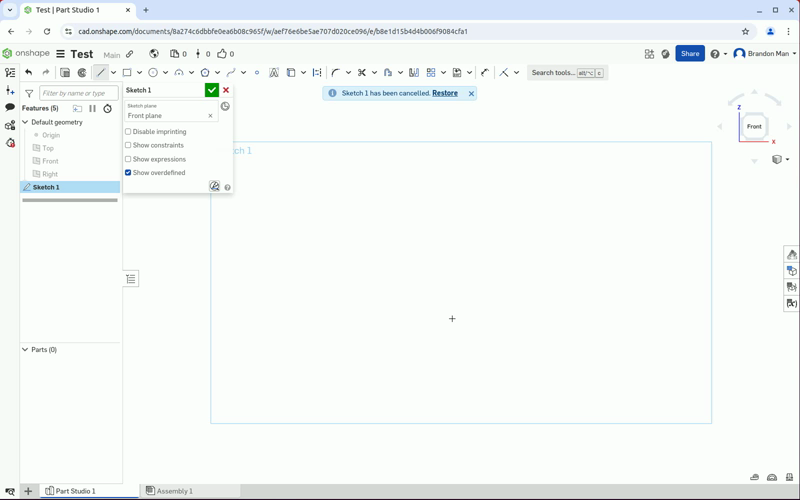
key_up(shift)
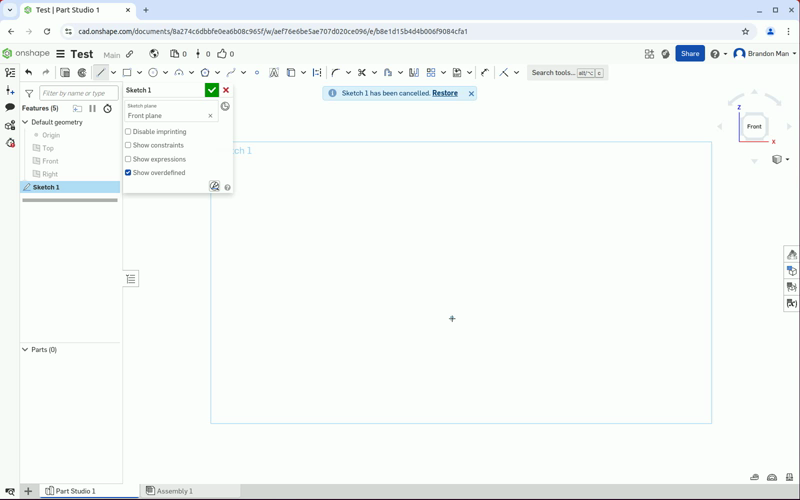
key_down(shift)
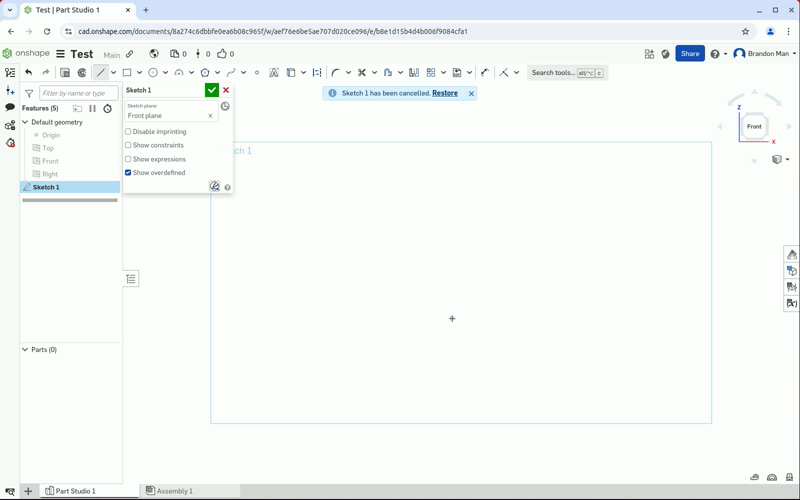
mouse_move(552, 318)
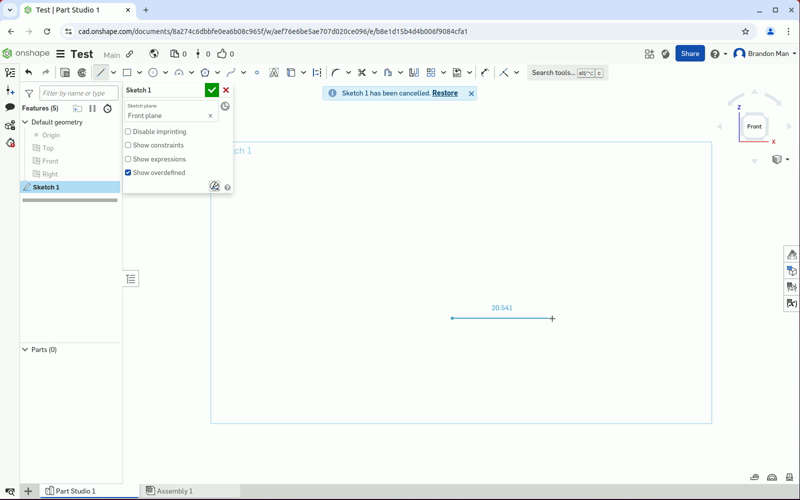
click(552, 318)
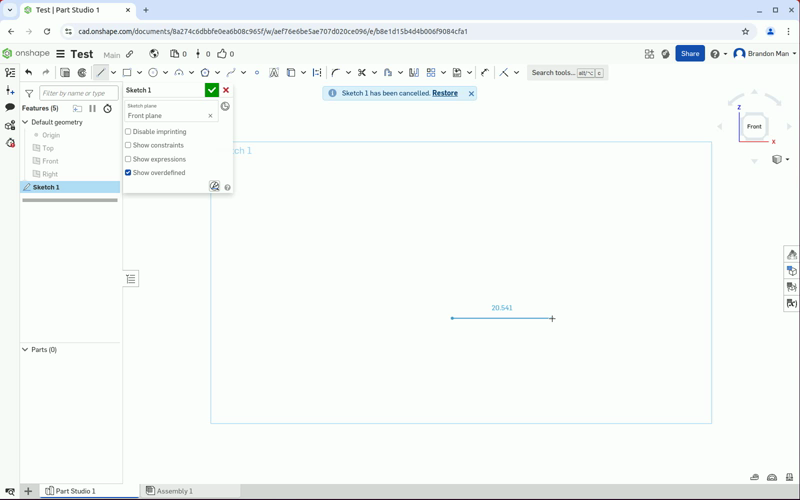
key_up(shift)
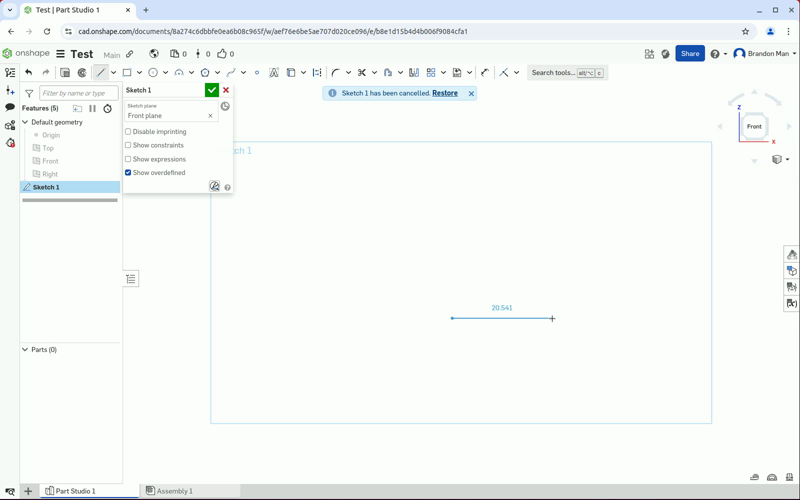
key_down(shift)
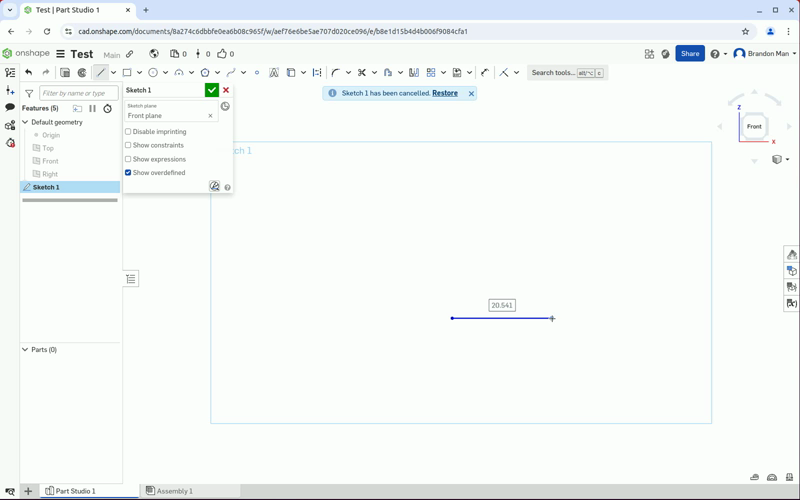
mouse_move(552, 238)
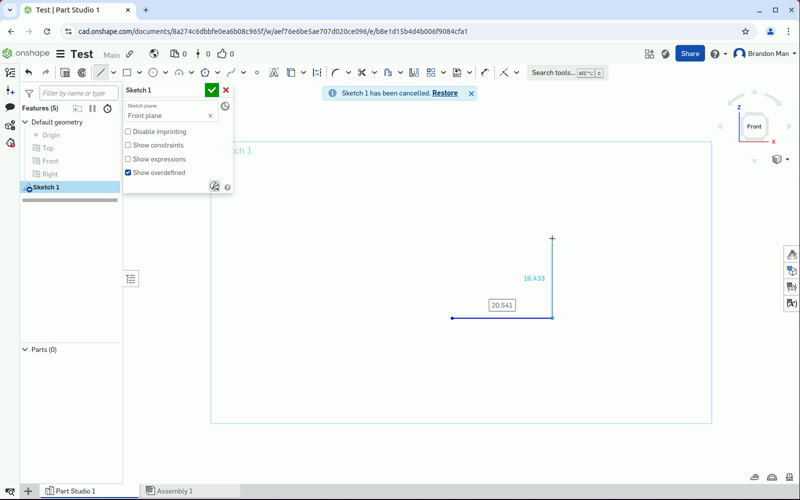
click(552, 238)
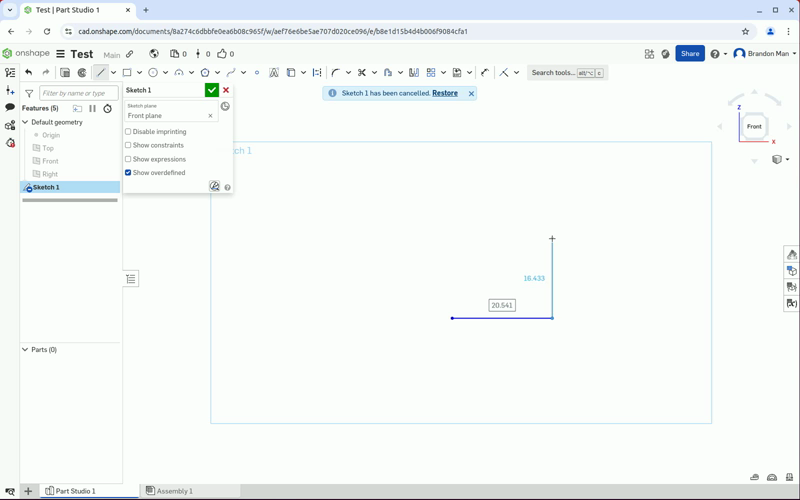
key_up(shift)
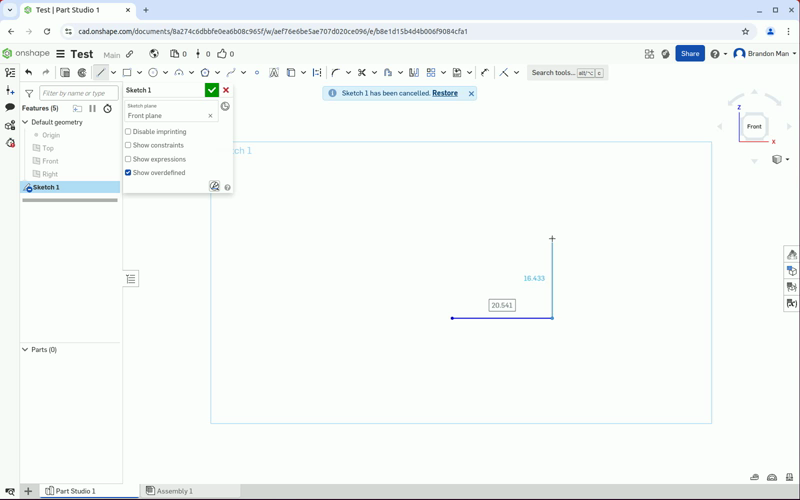
key_down(shift)
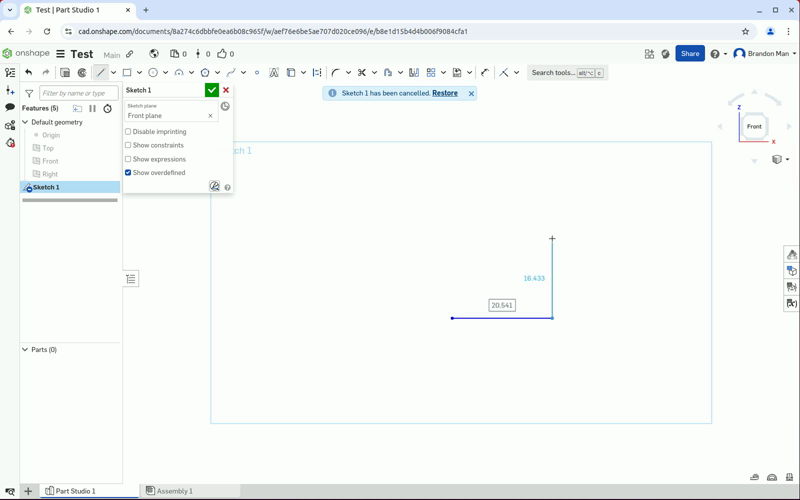
mouse_move(452, 238)
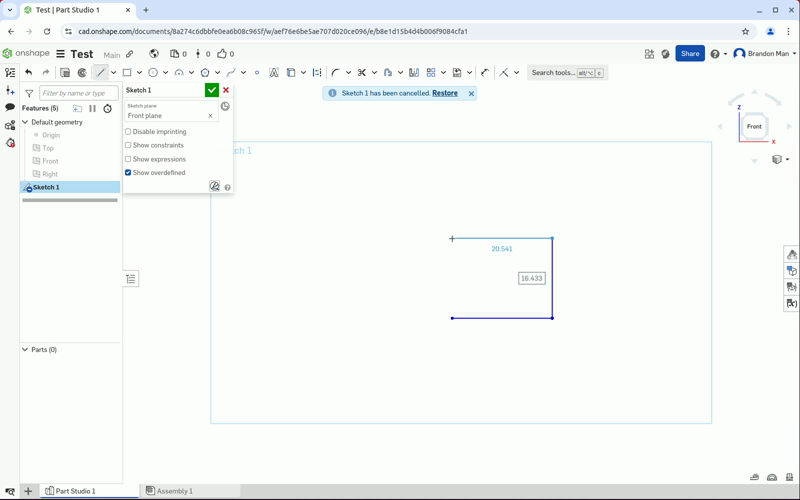
click(452, 238)
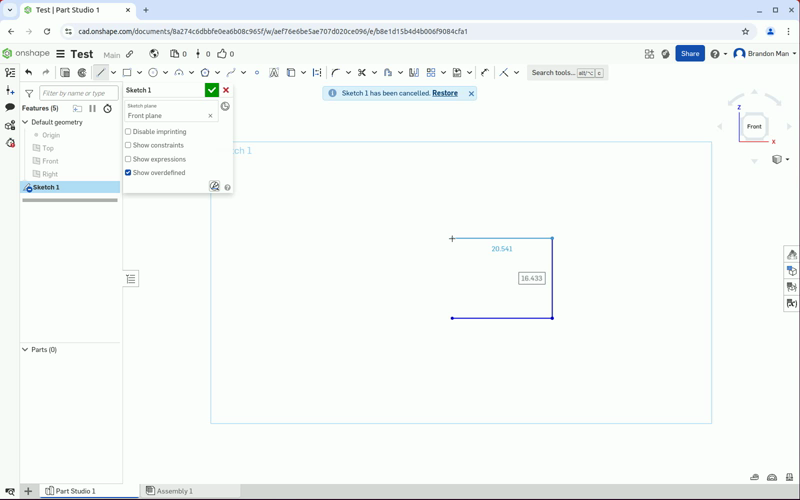
key_up(shift)
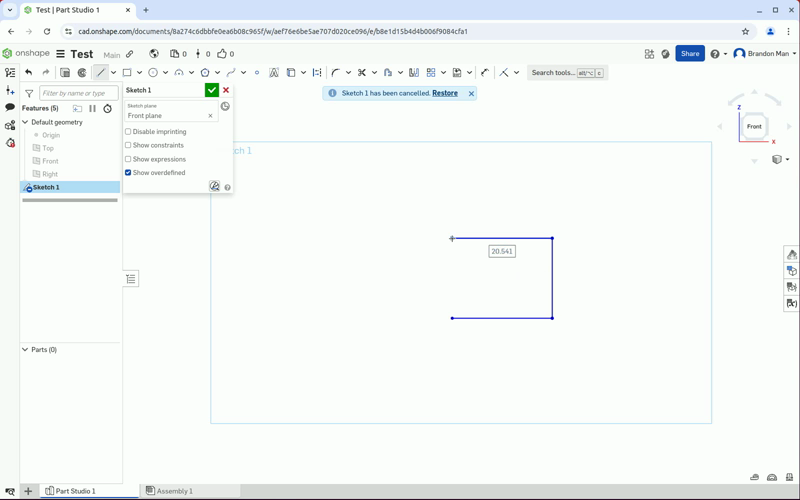
key_down(shift)
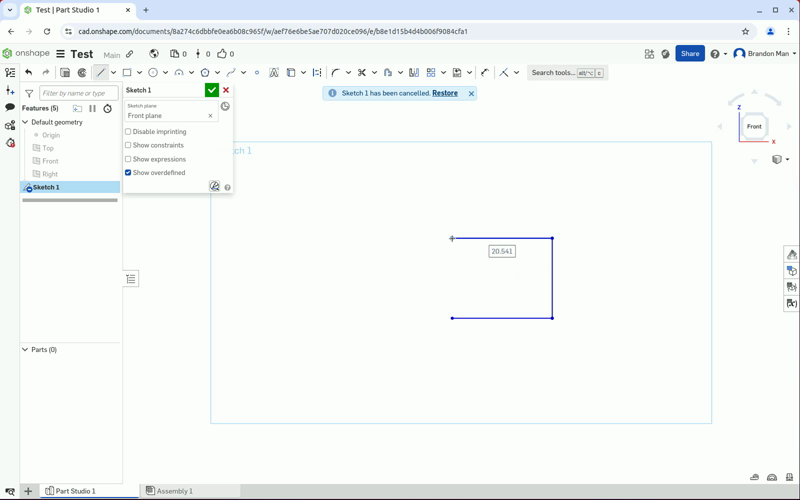
mouse_move(452, 318)
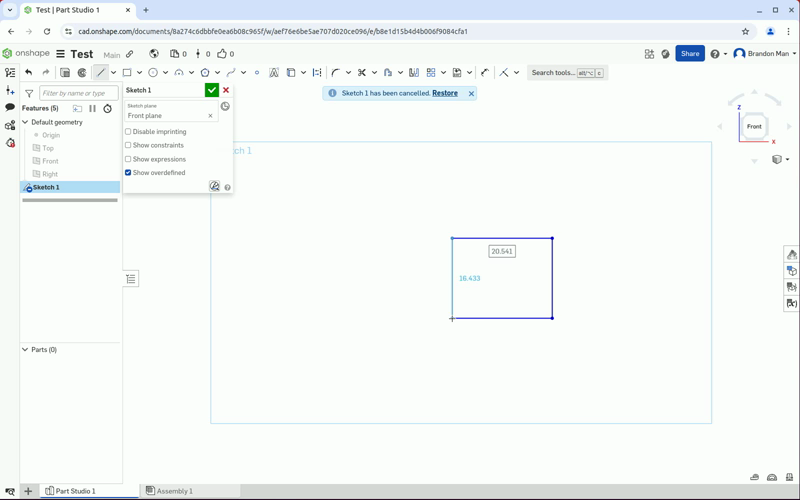
key_up(shift)
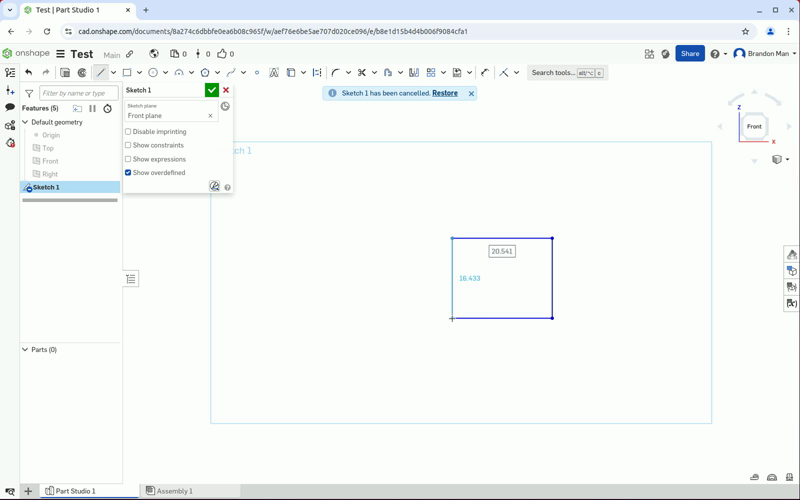
click(452, 318)
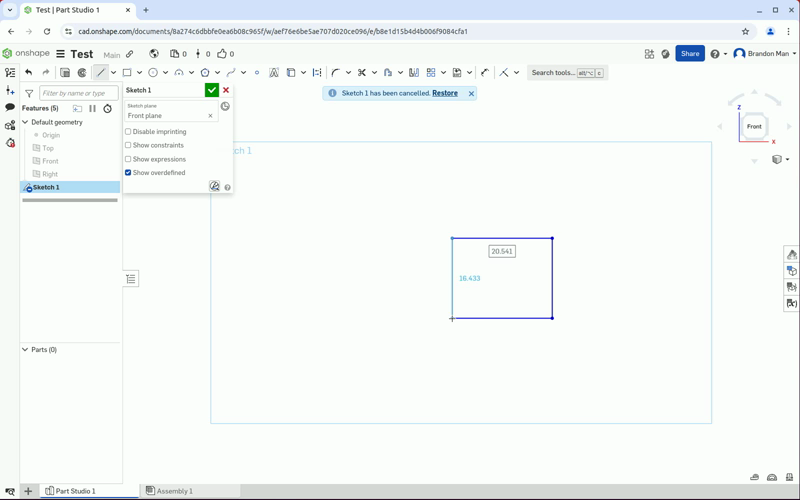
key(esc)
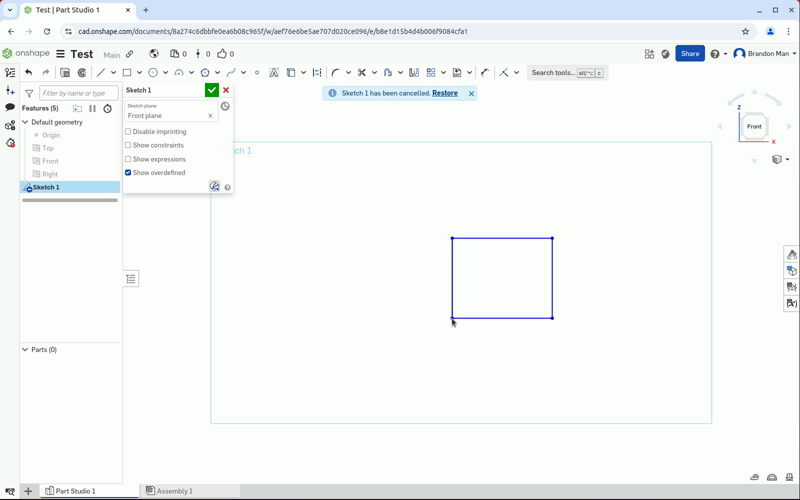
mouse_move(484, 311)
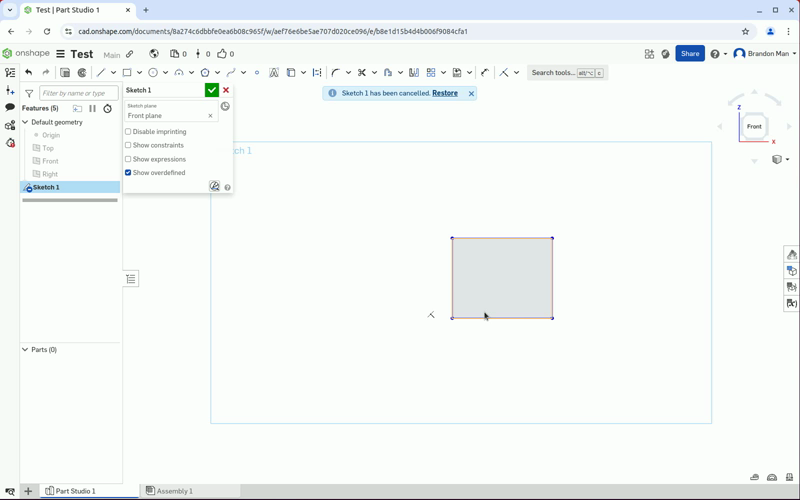
click(484, 311)
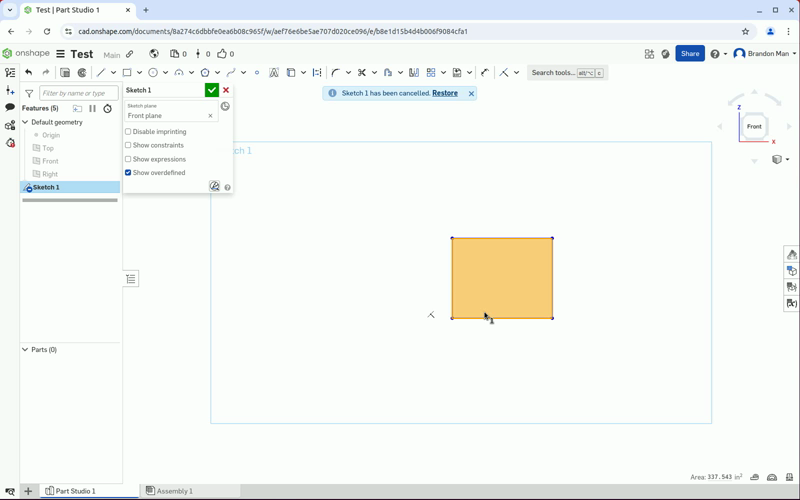
mouse_move(73, 352)
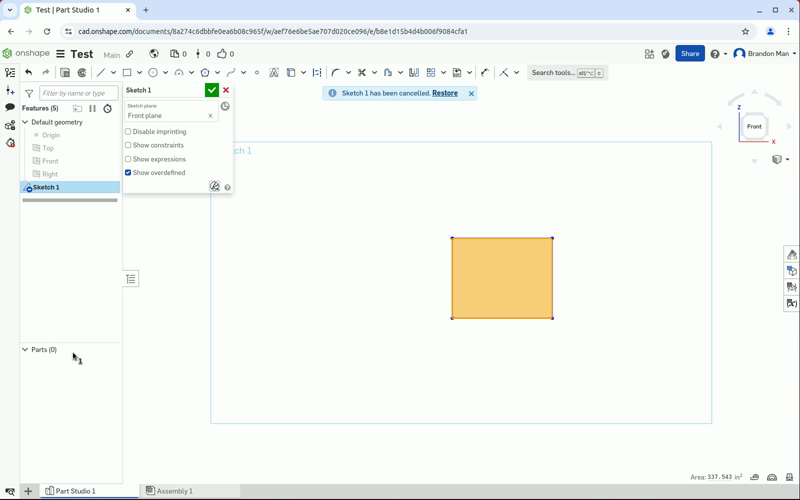
key(shift+y)
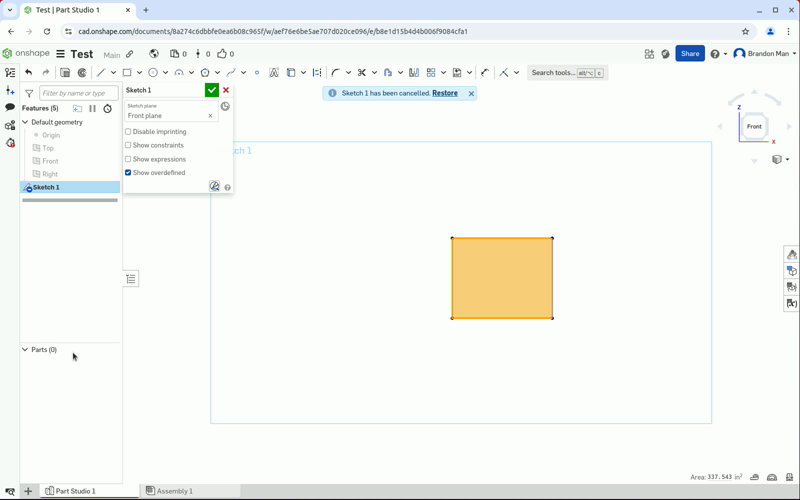
key(shift+e)
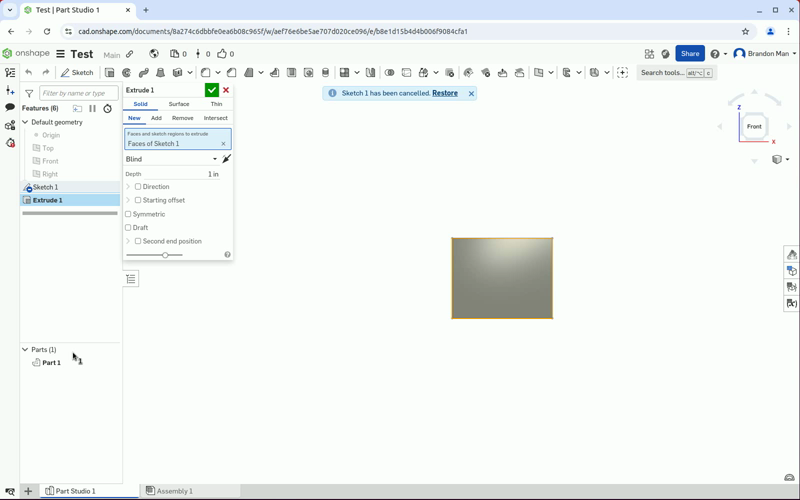
mouse_move(143, 106)
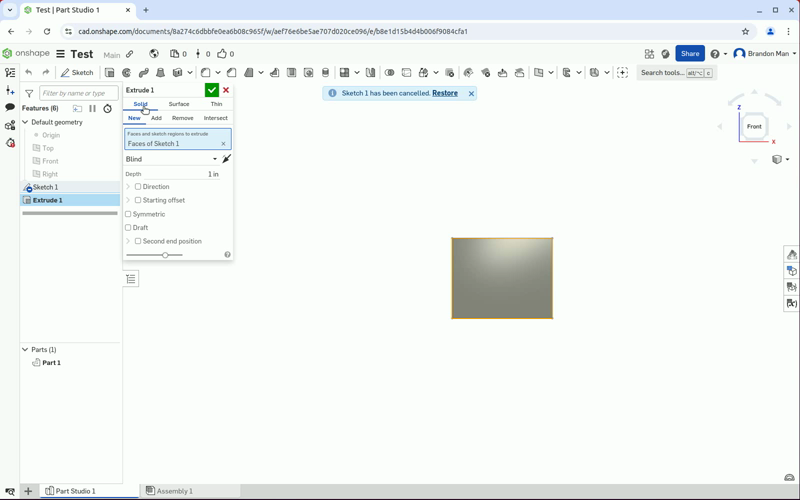
click(143, 106)
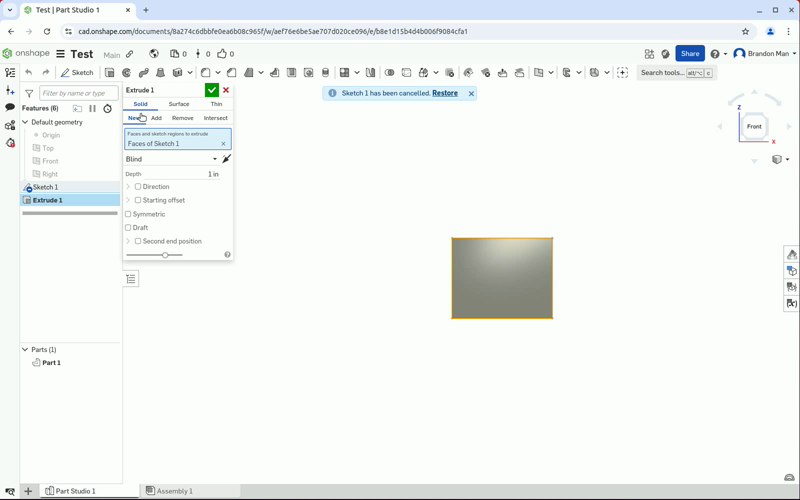
mouse_move(137, 120)
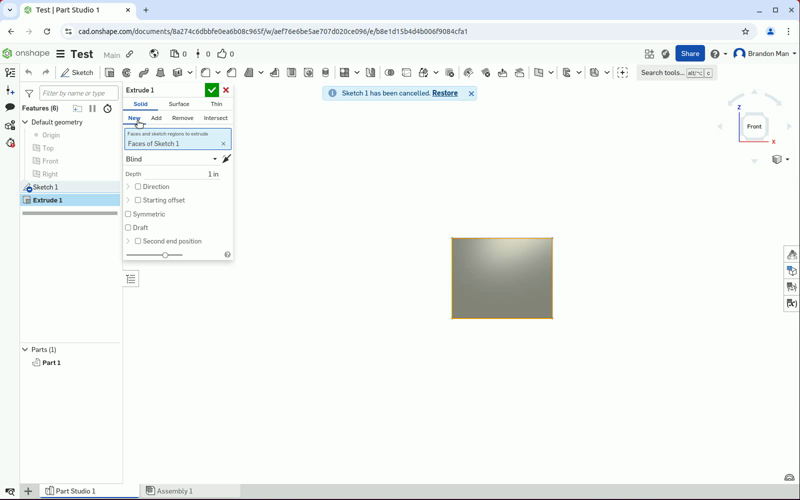
click(137, 120)
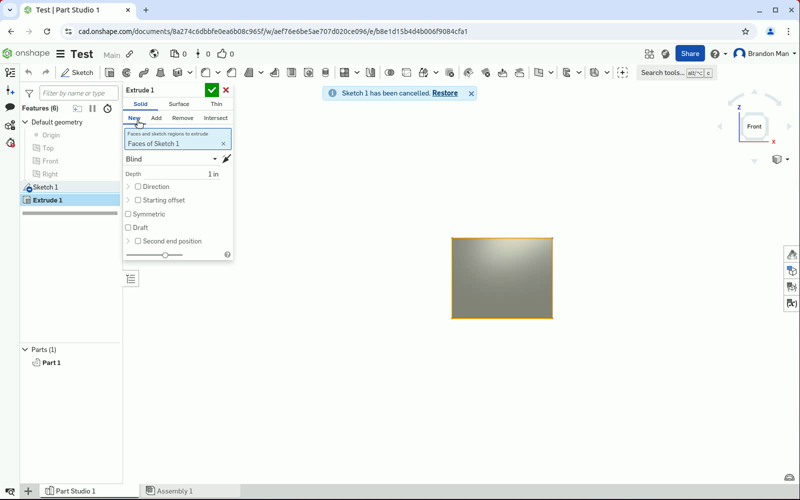
key(tab, 4)
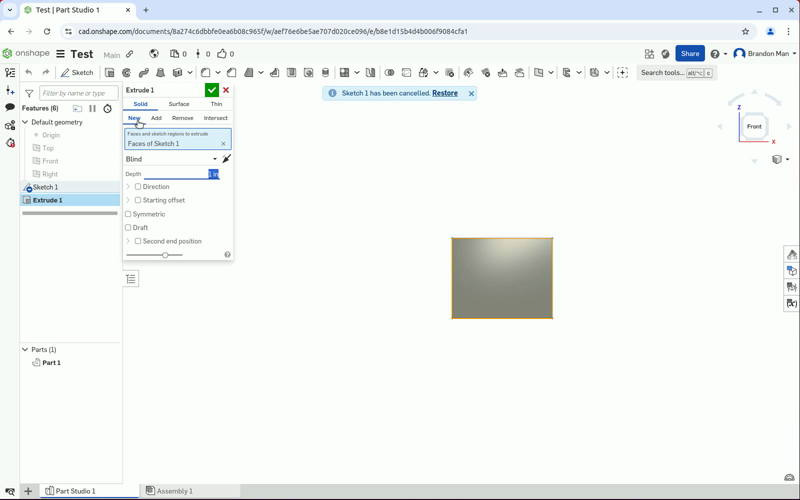
text(8.184)
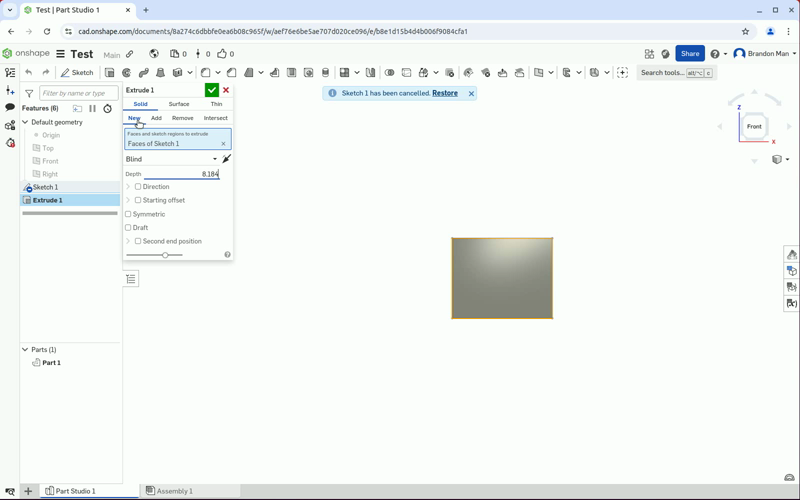
key(enter)
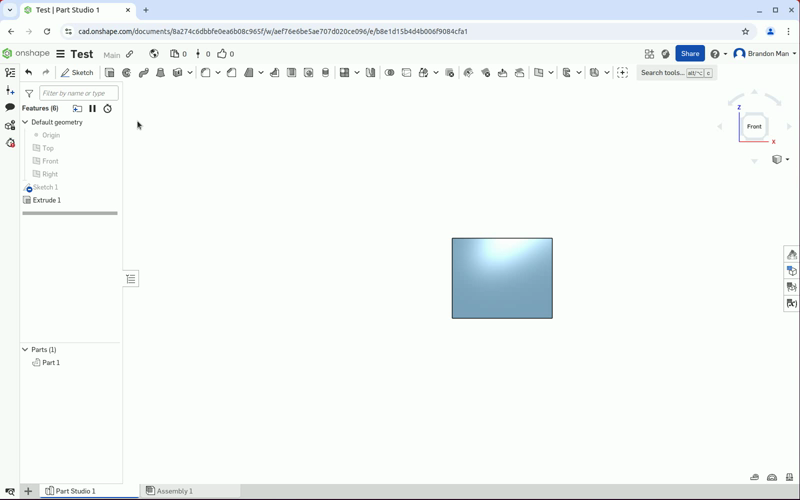
key(shift+h)
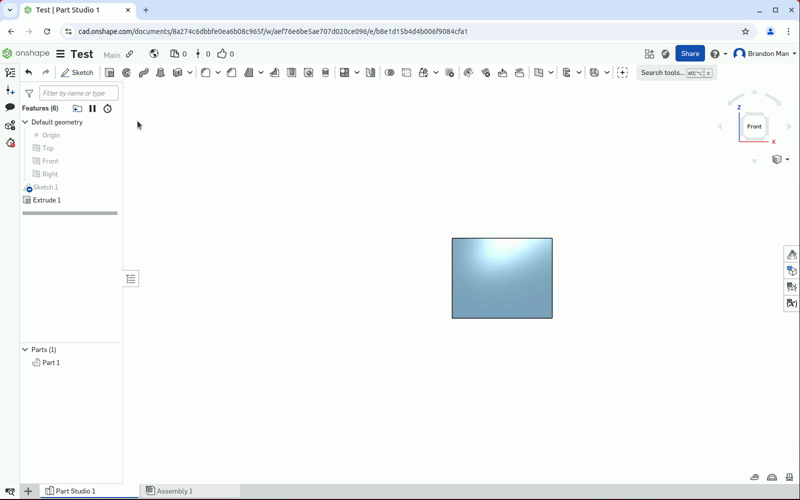
key(shift+h)
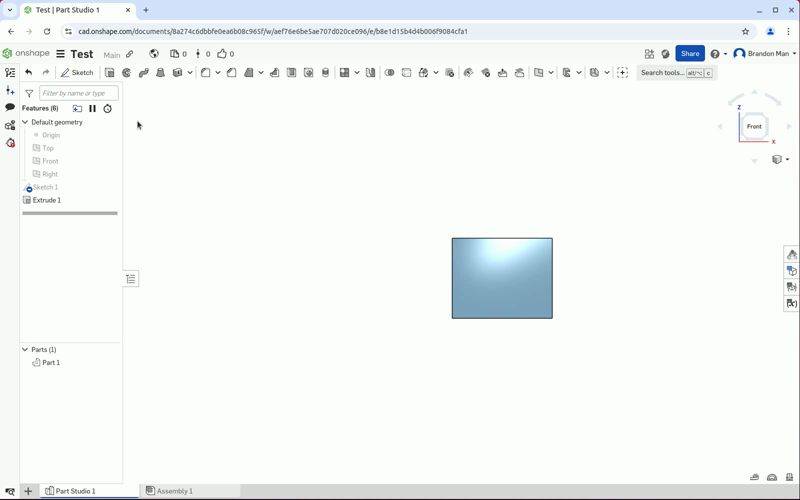
mouse_move(73, 189)
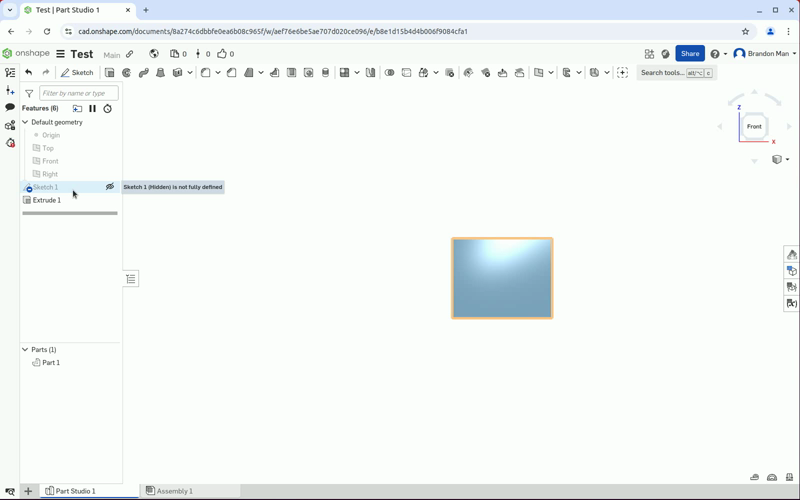
click(73, 189)
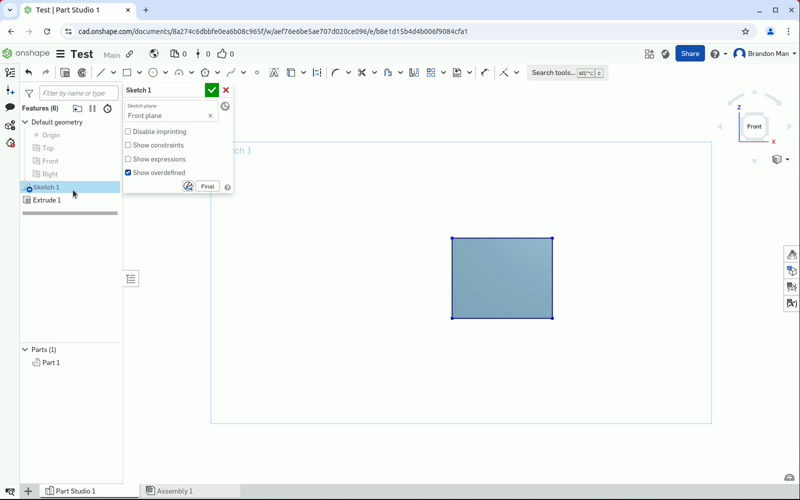
mouse_move(229, 92)
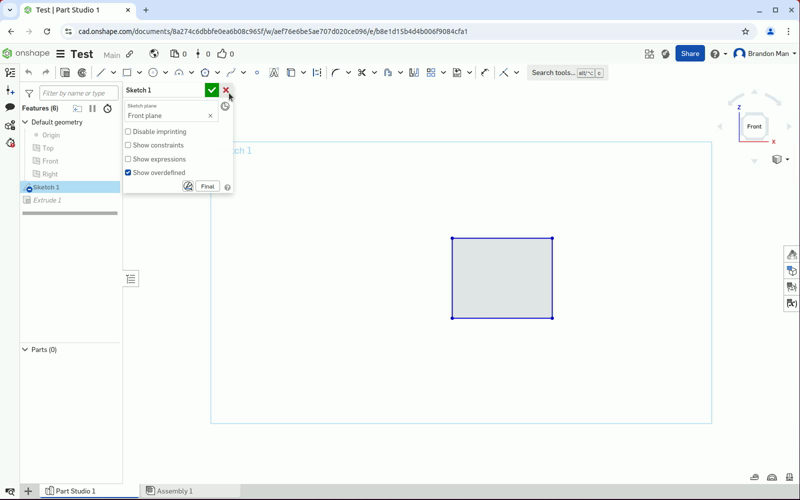
click(229, 92)
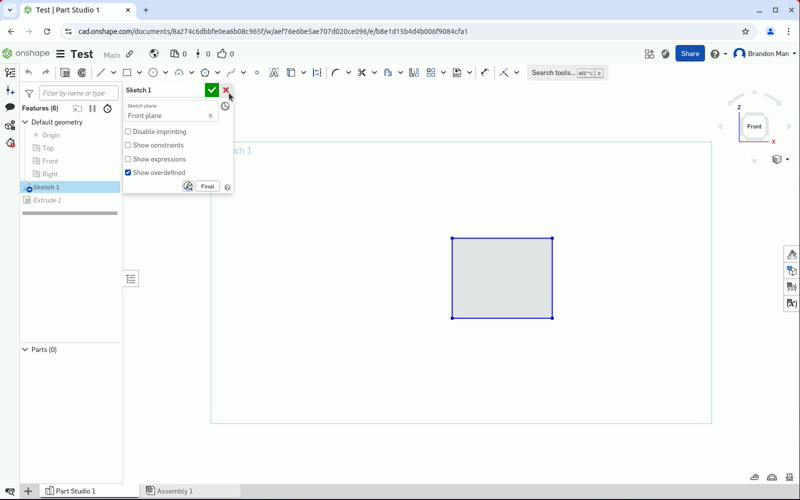
key(shift+s)
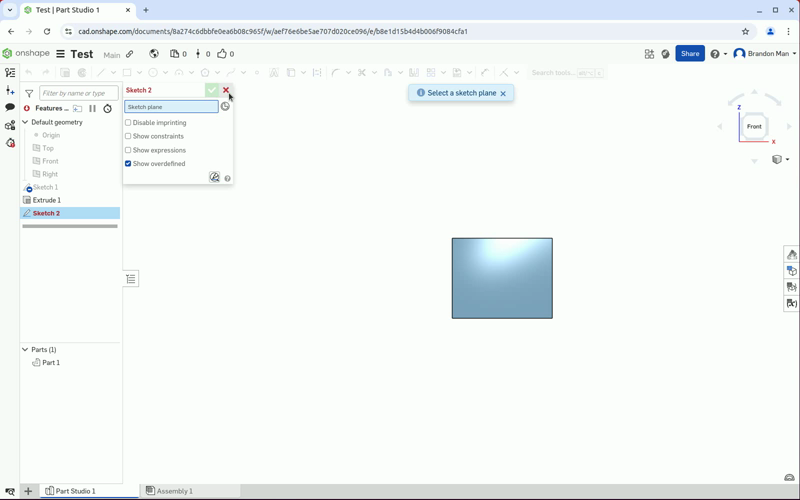
mouse_move(73, 163)
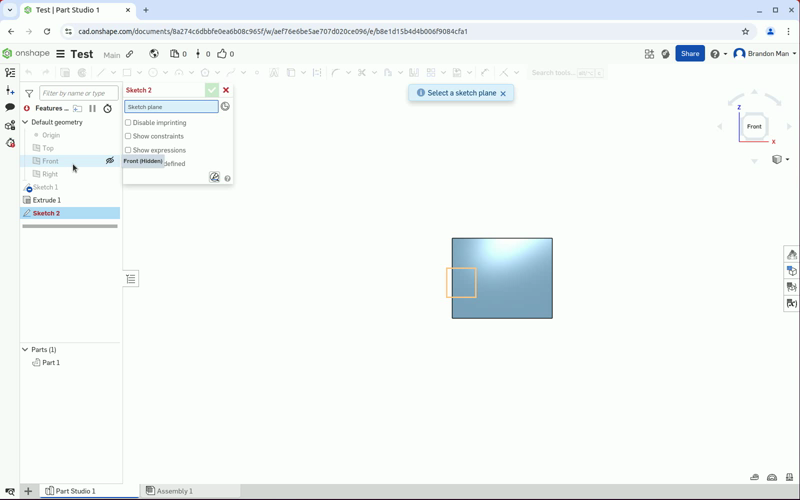
click(73, 163)
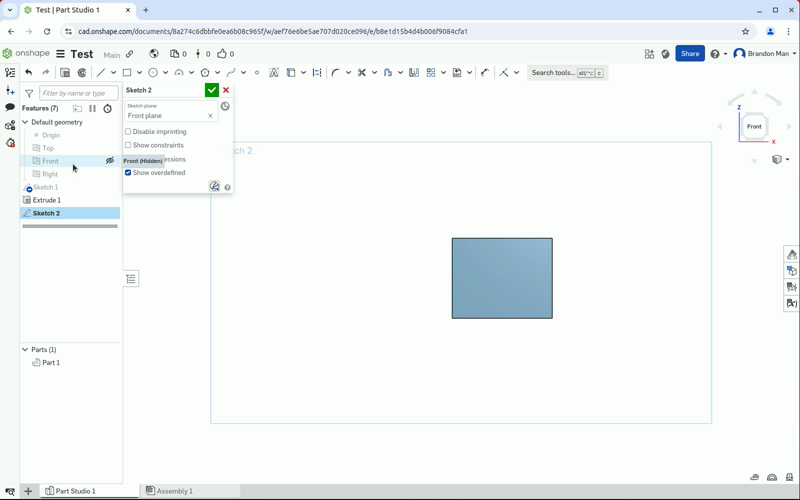
mouse_move(73, 352)
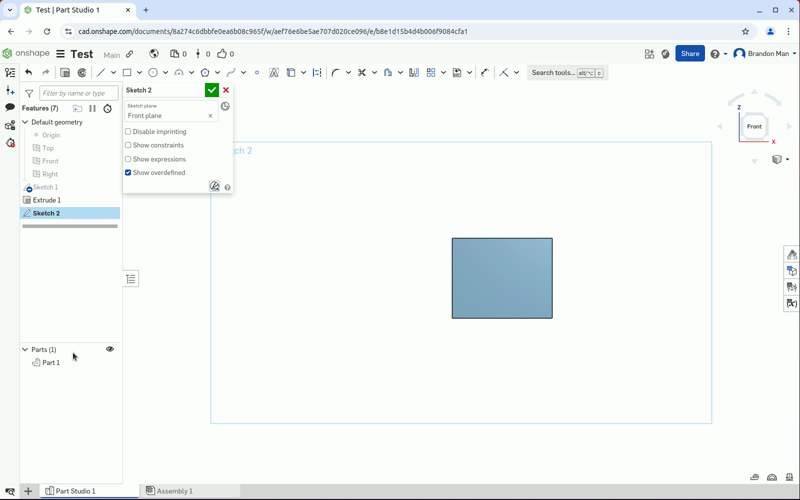
key(y)
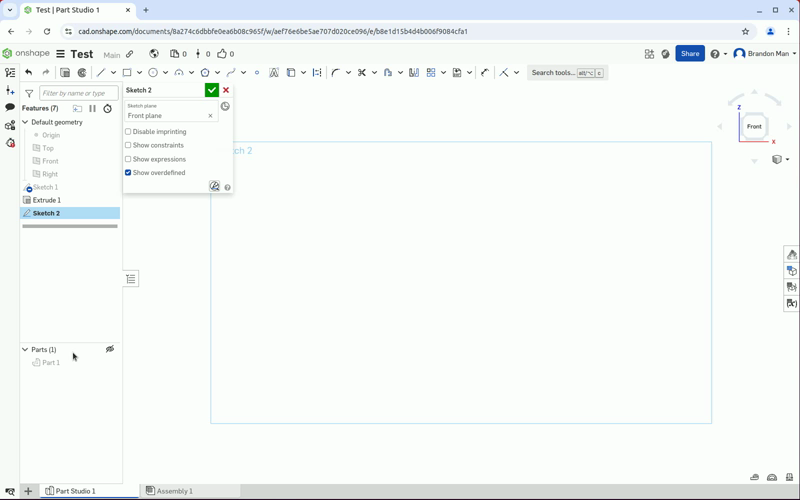
key(l)
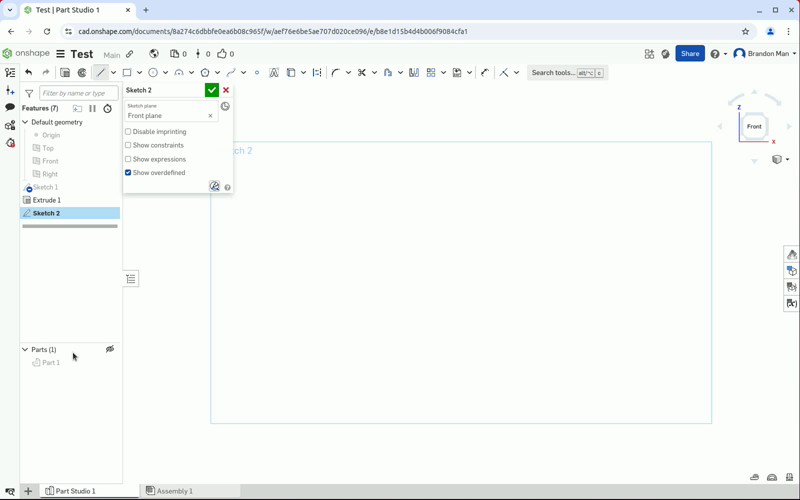
key_down(shift)
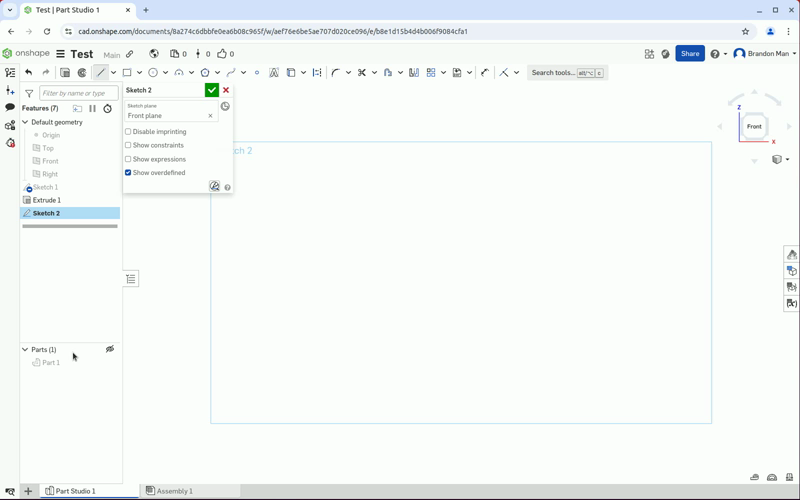
mouse_move(533, 278)
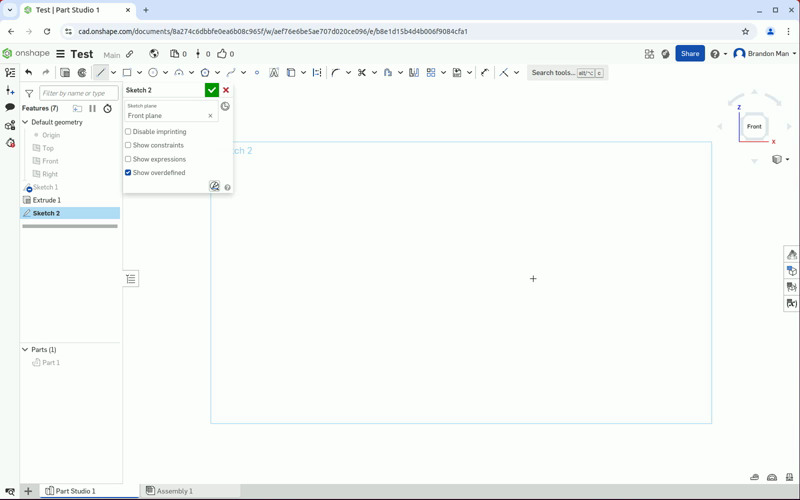
click(533, 278)
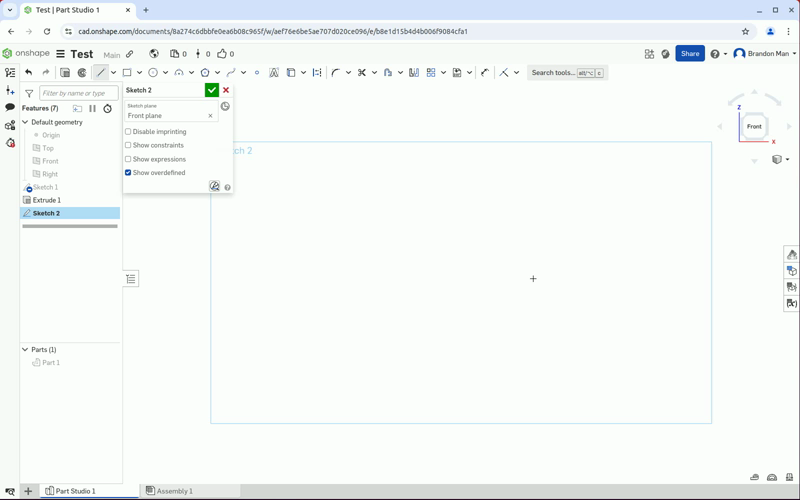
key_up(shift)
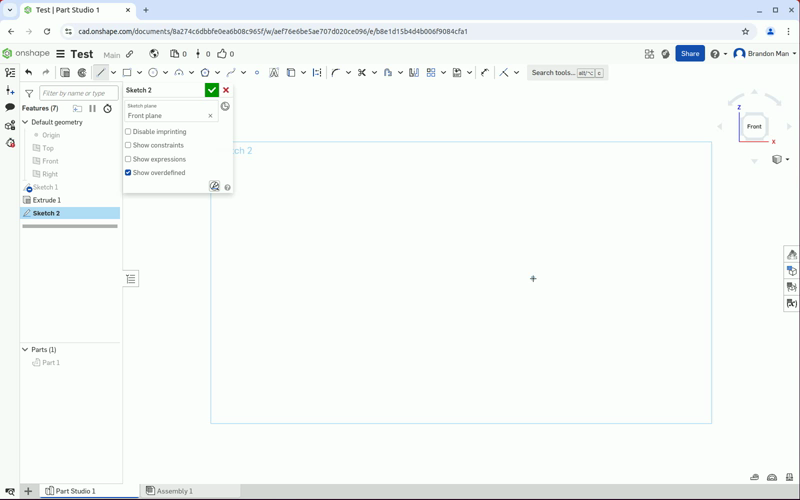
key_down(shift)
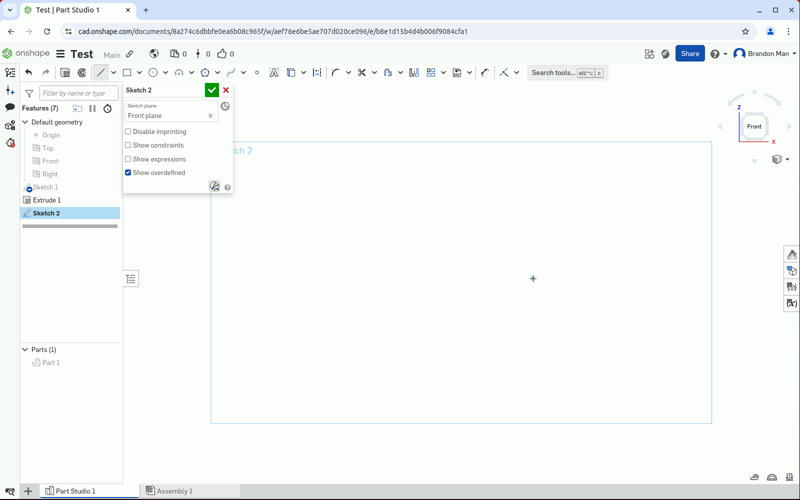
mouse_move(563, 278)
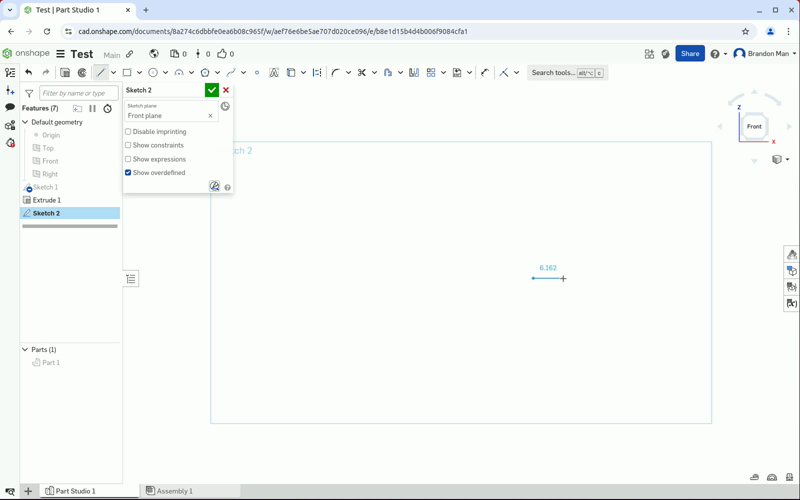
mouse_move(573, 278)
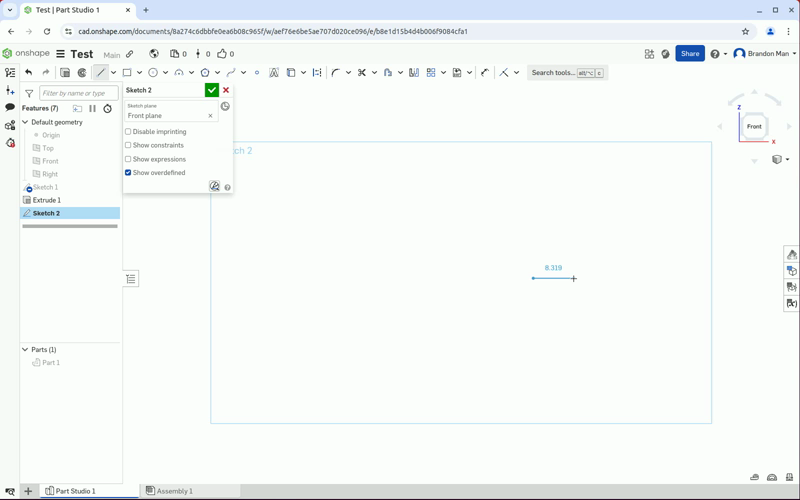
click(573, 278)
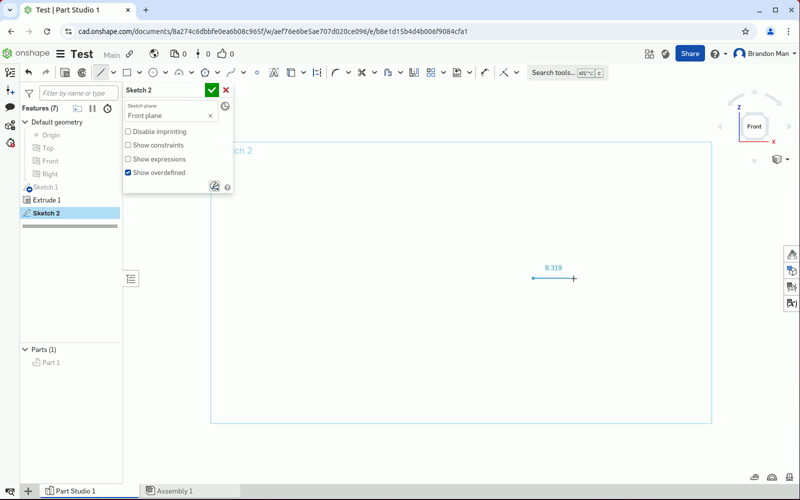
key_up(shift)
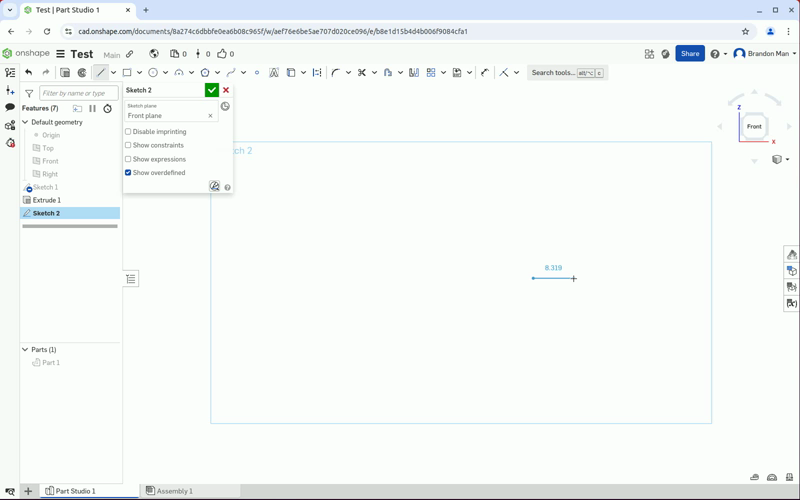
key_down(shift)
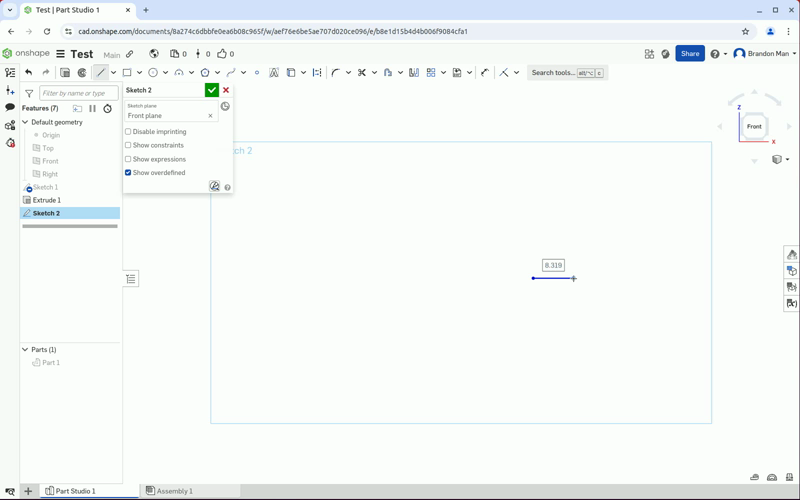
mouse_move(589, 278)
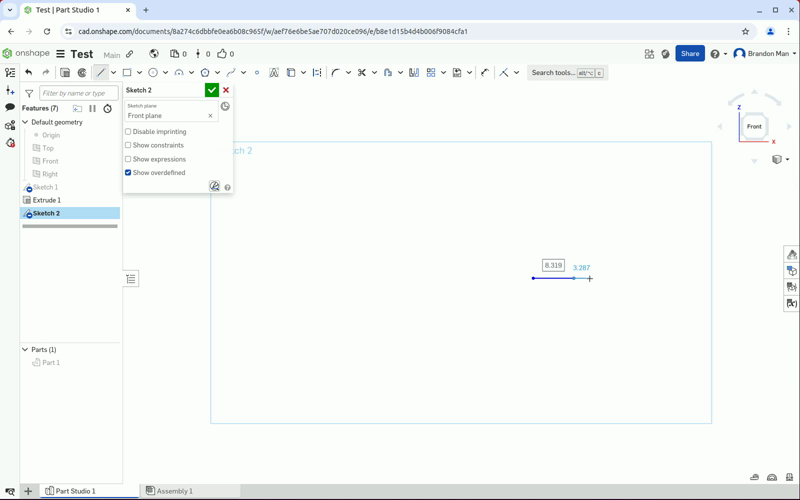
mouse_move(573, 257)
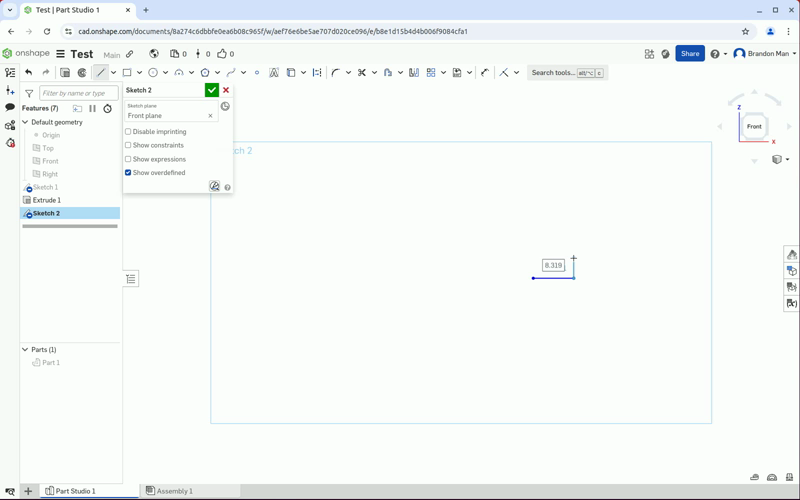
click(573, 257)
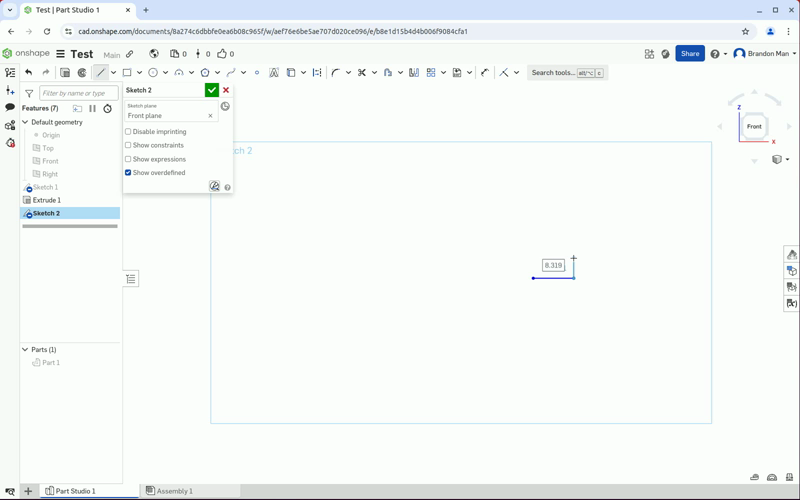
key_up(shift)
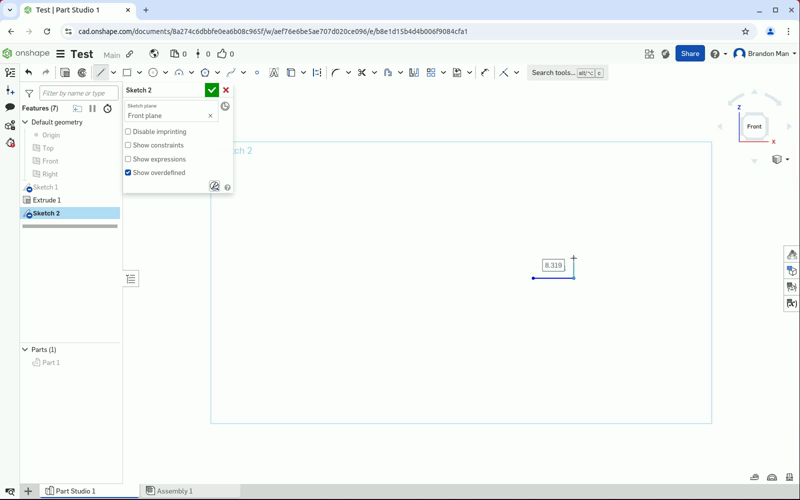
key_down(shift)
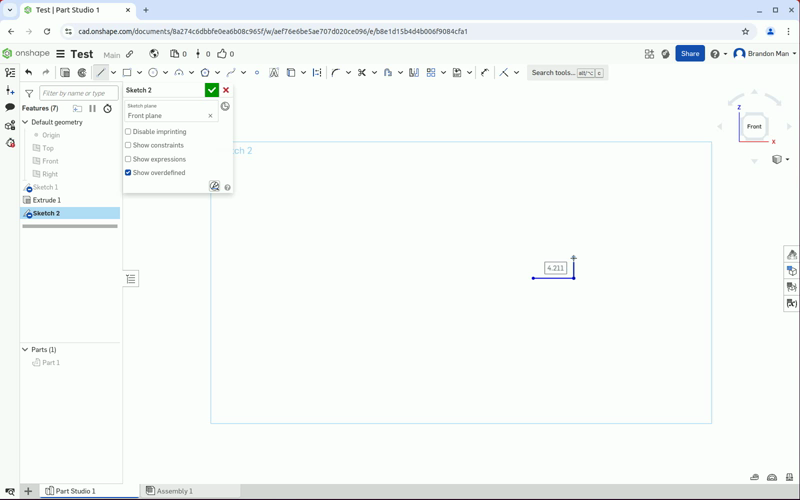
mouse_move(589, 257)
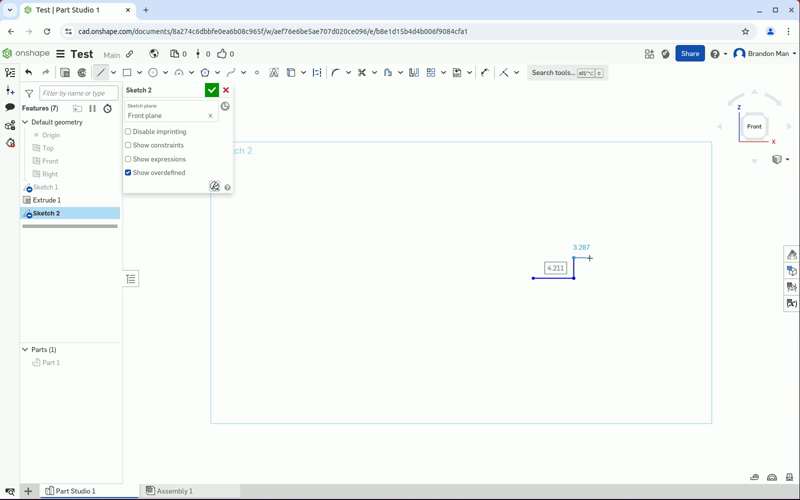
mouse_move(533, 257)
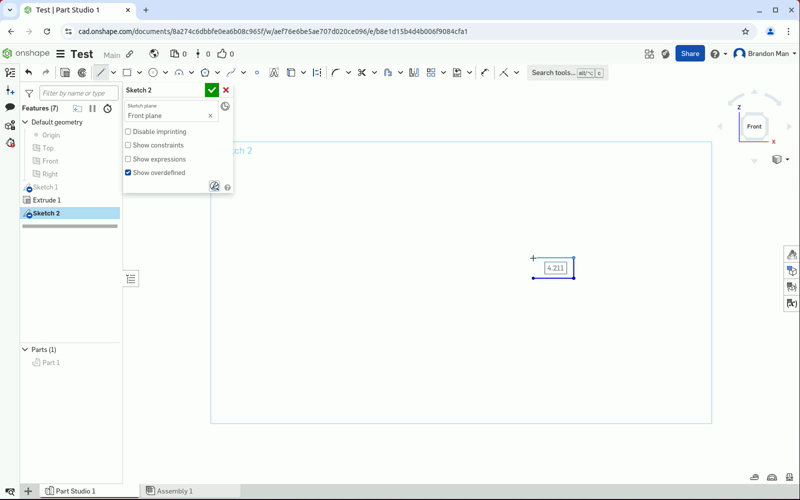
click(533, 257)
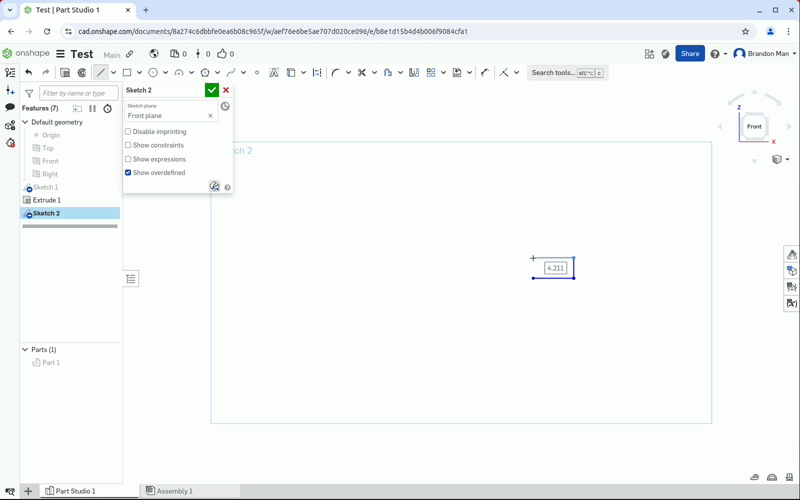
key_up(shift)
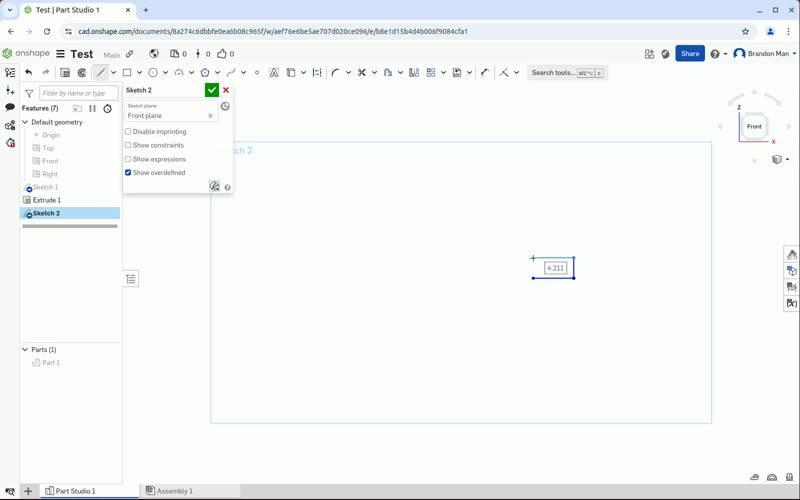
mouse_move(563, 257)
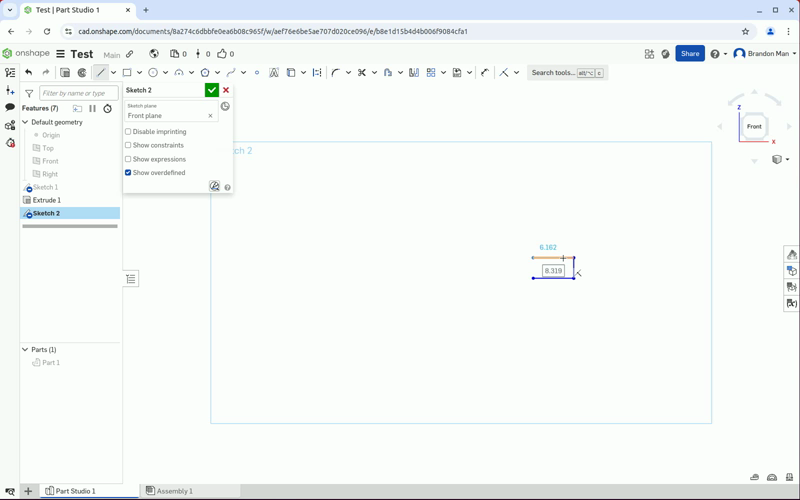
key_down(shift)
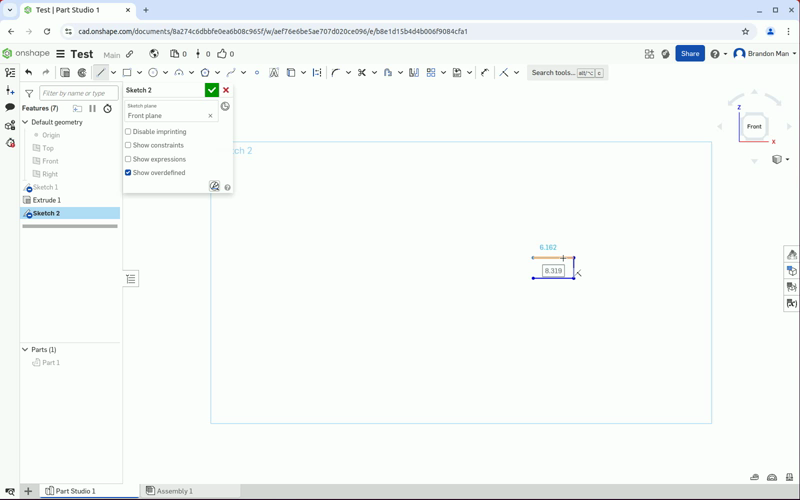
mouse_move(533, 278)
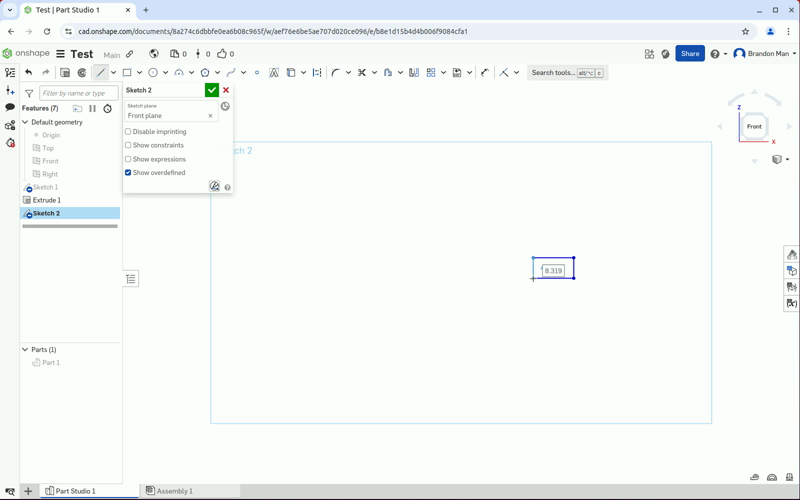
key_up(shift)
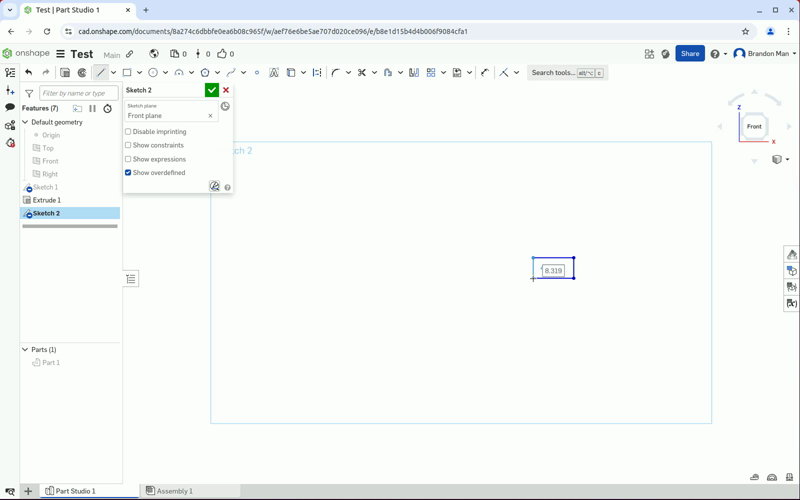
click(533, 278)
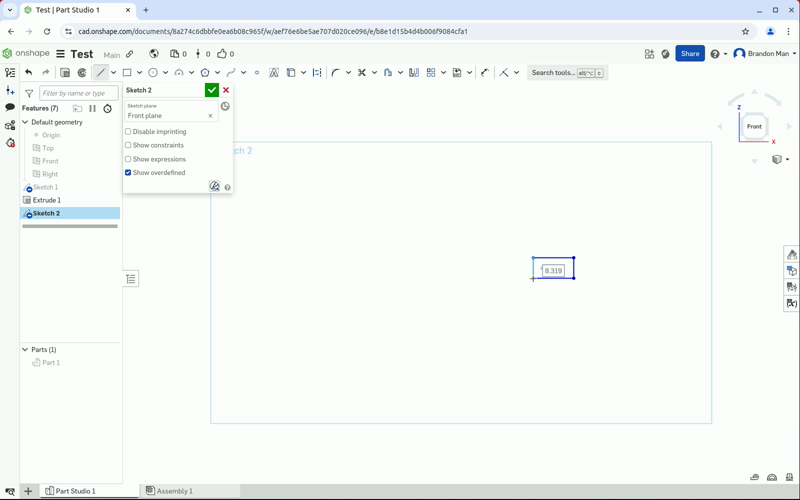
key(esc)
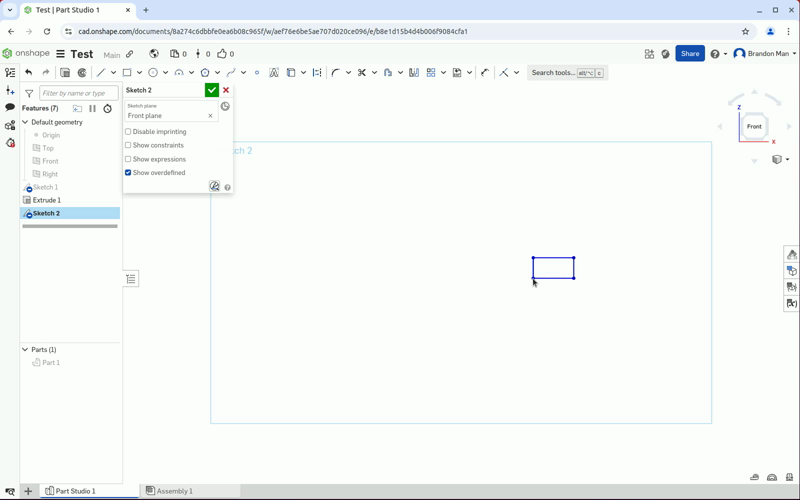
mouse_move(558, 266)
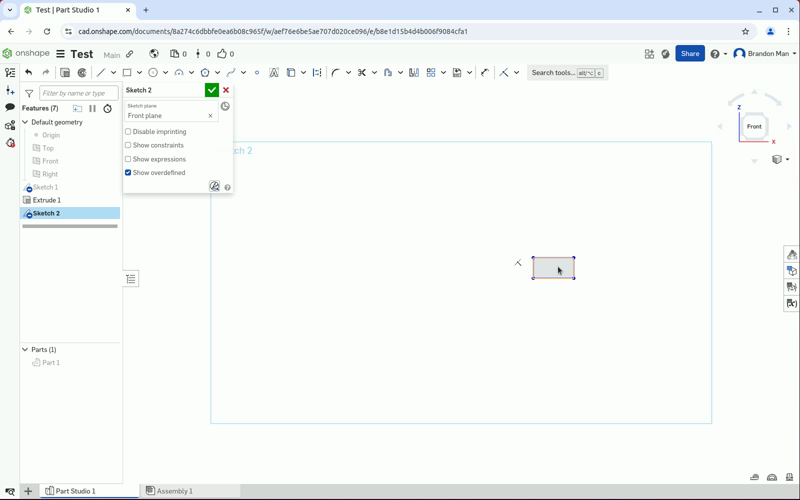
scroll(6)
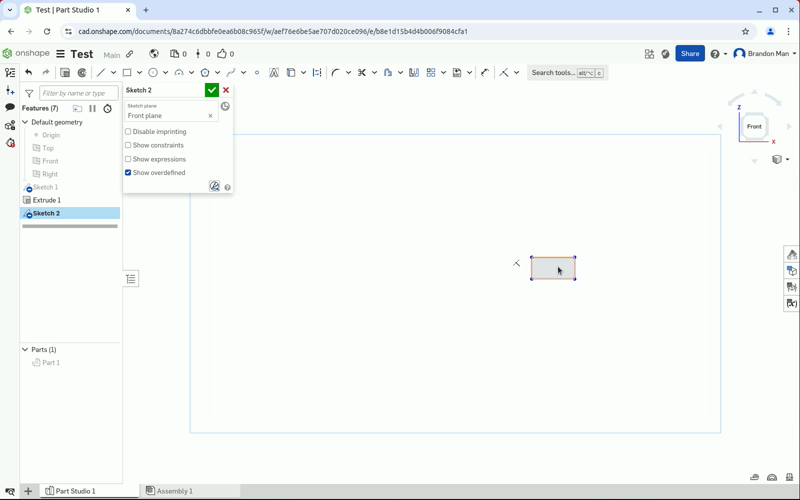
scroll(6)
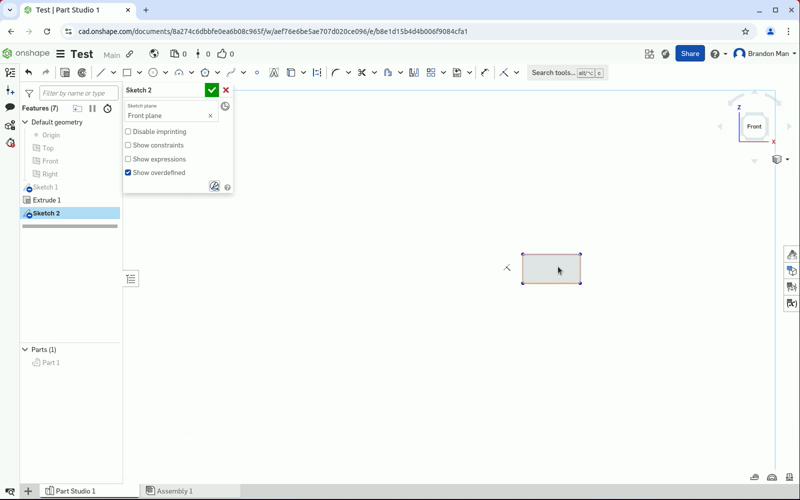
scroll(6)
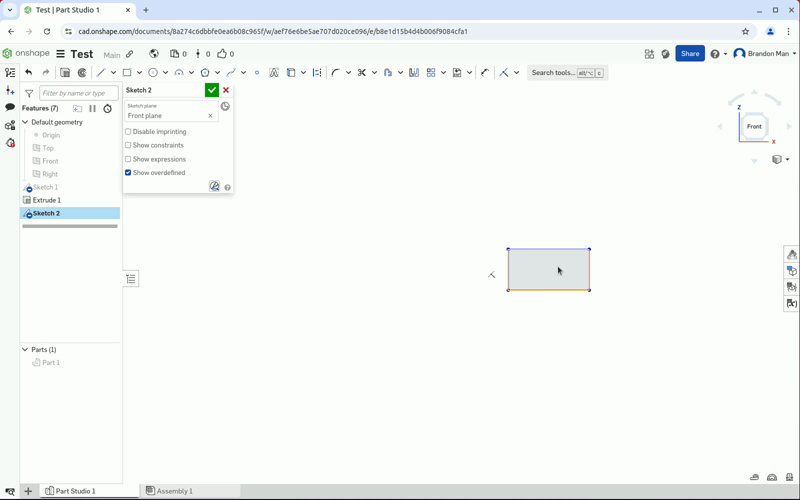
scroll(6)
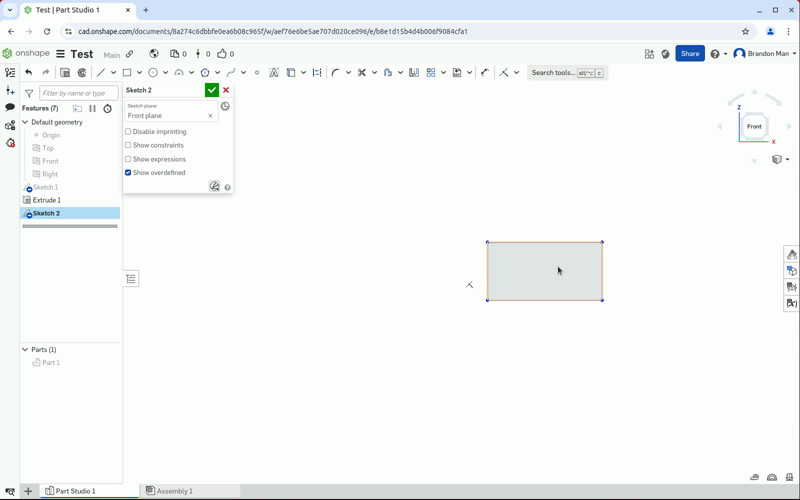
scroll(6)
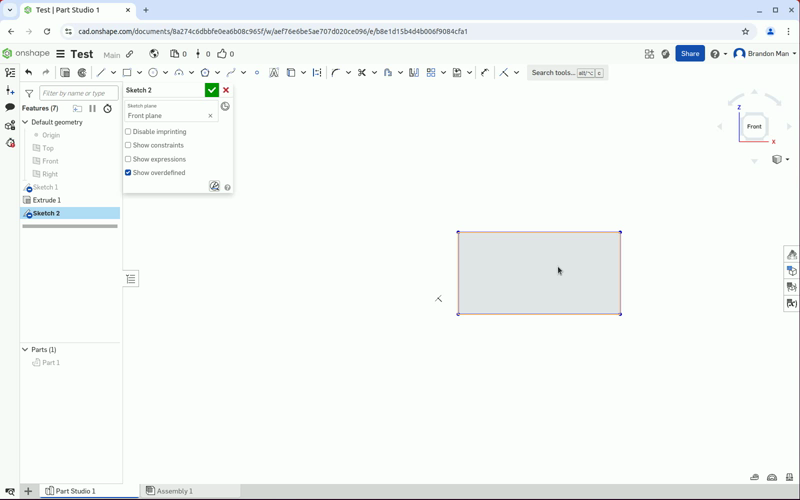
scroll(6)
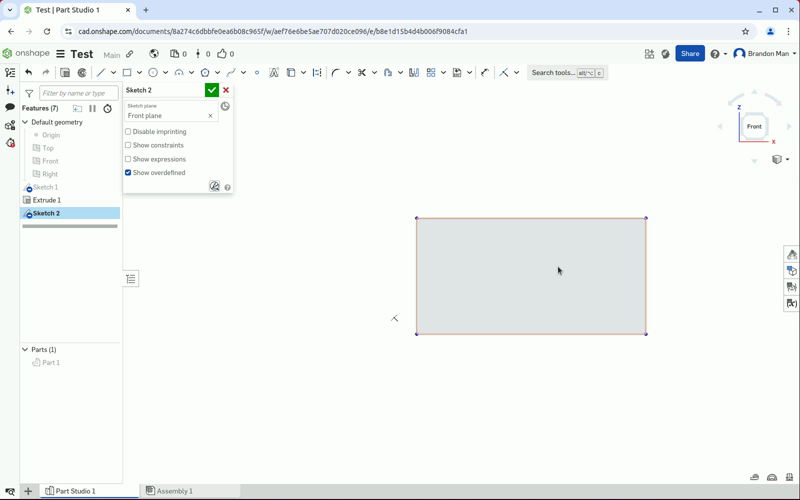
scroll(6)
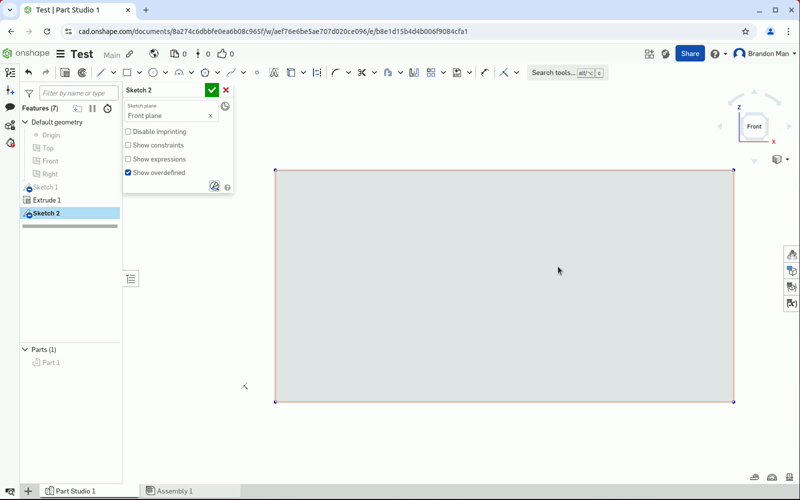
click(558, 266)
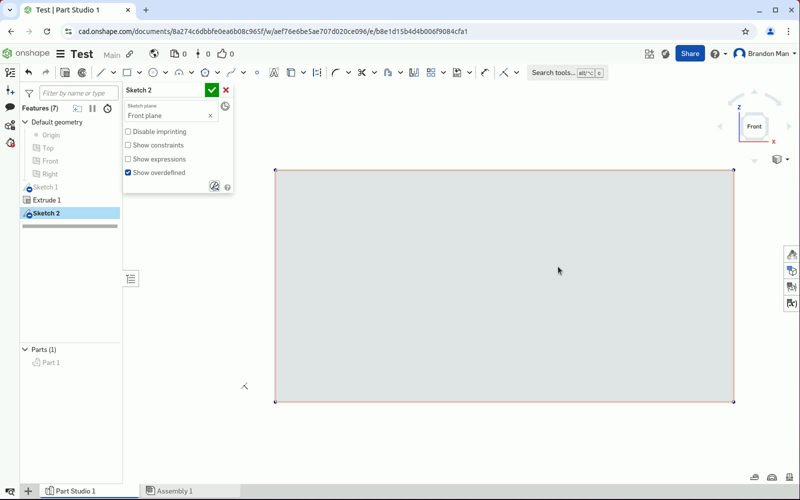
scroll(-6)
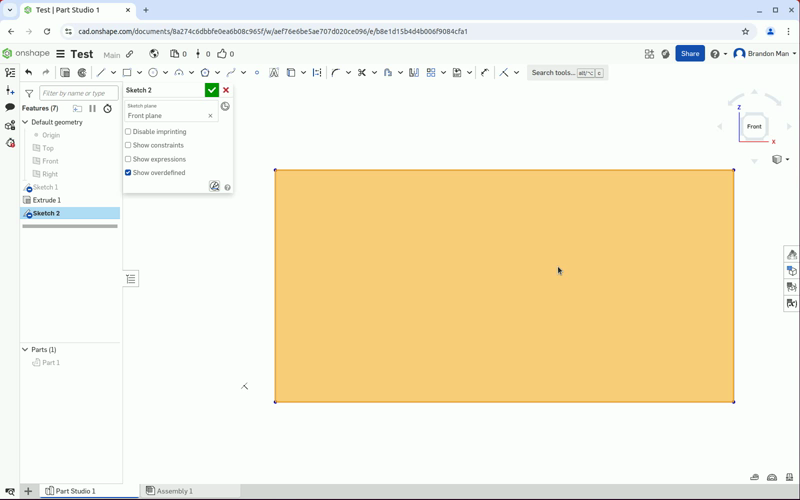
scroll(-6)
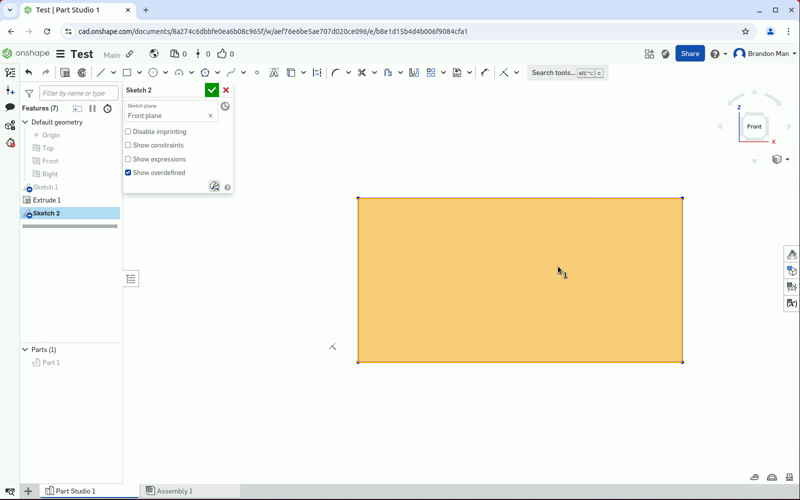
scroll(-6)
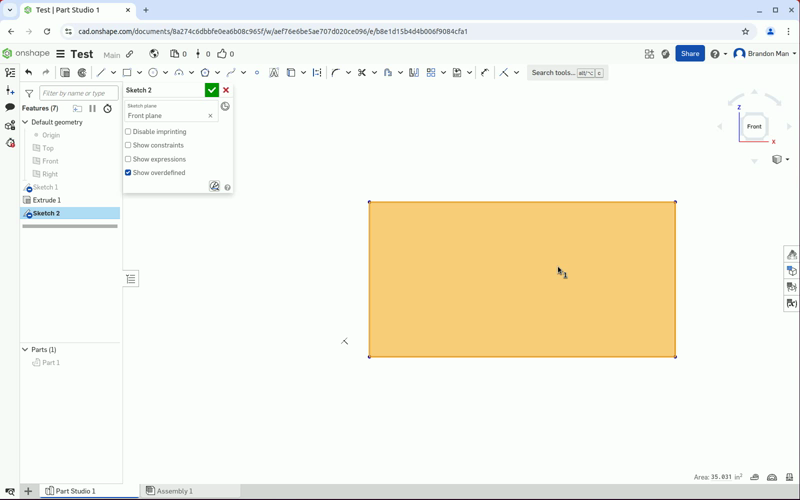
scroll(-6)
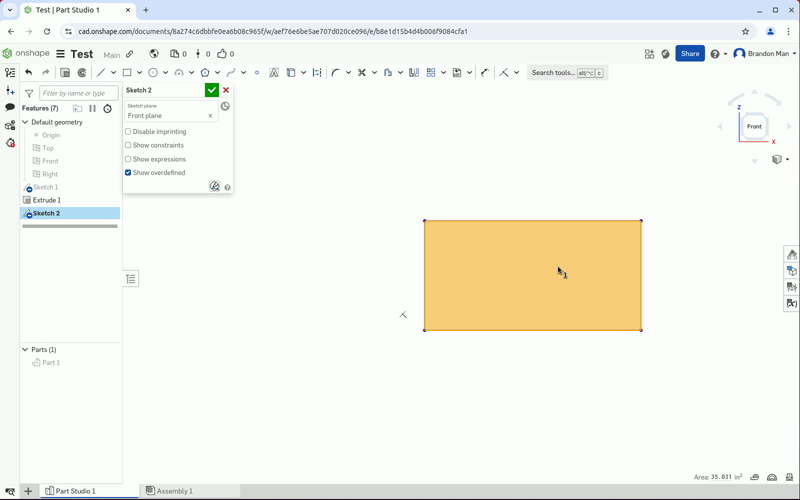
scroll(-6)
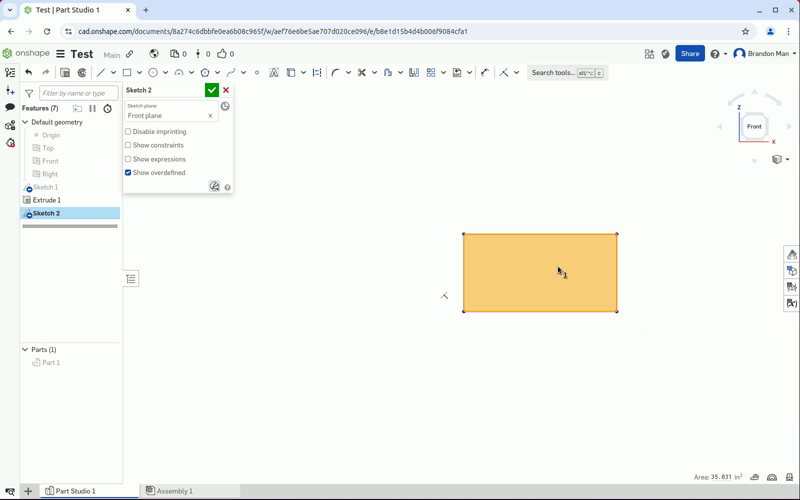
scroll(-6)
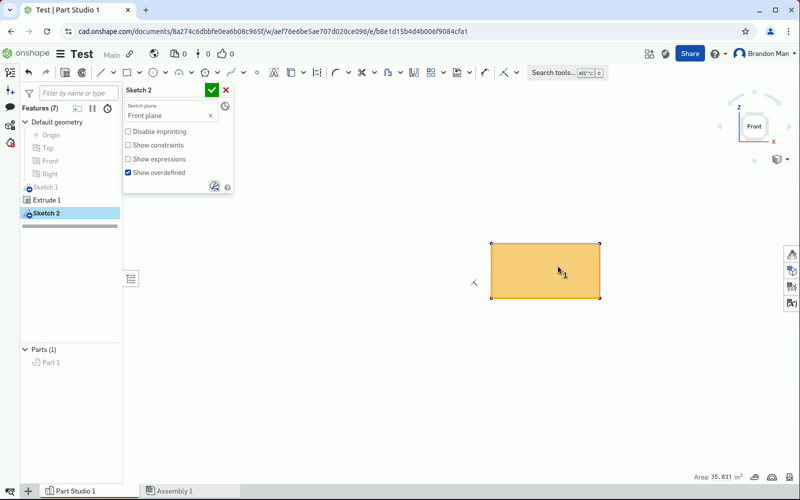
scroll(-6)
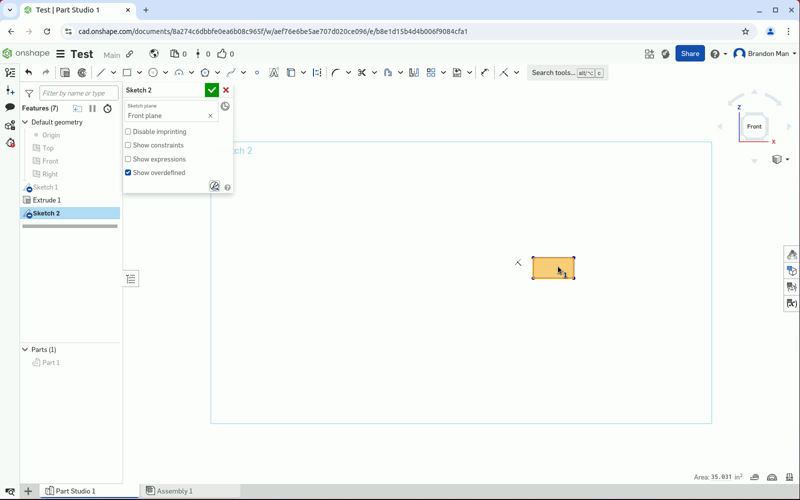
mouse_move(73, 352)
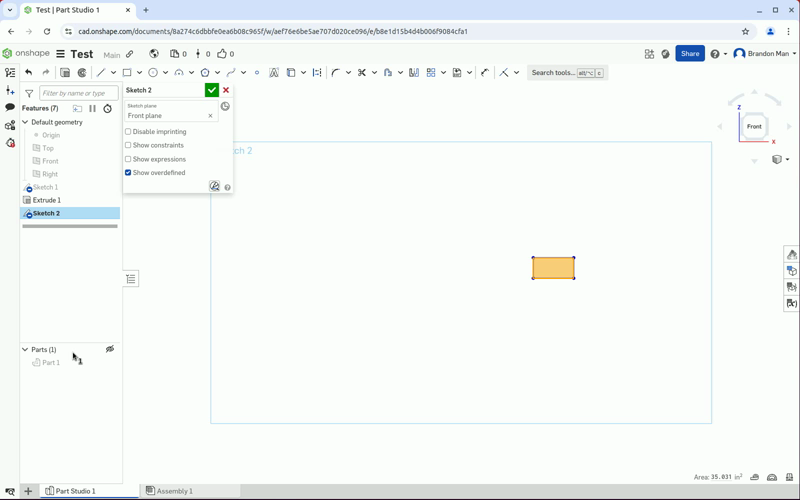
key(shift+y)
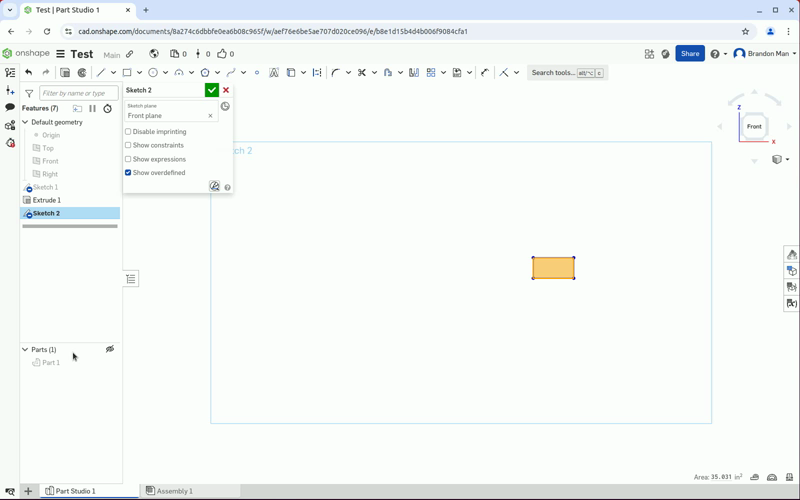
key(shift+e)
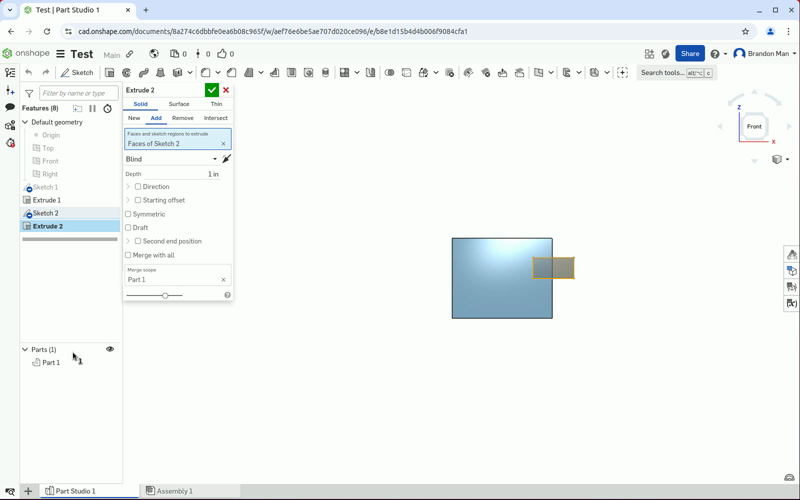
mouse_move(143, 106)
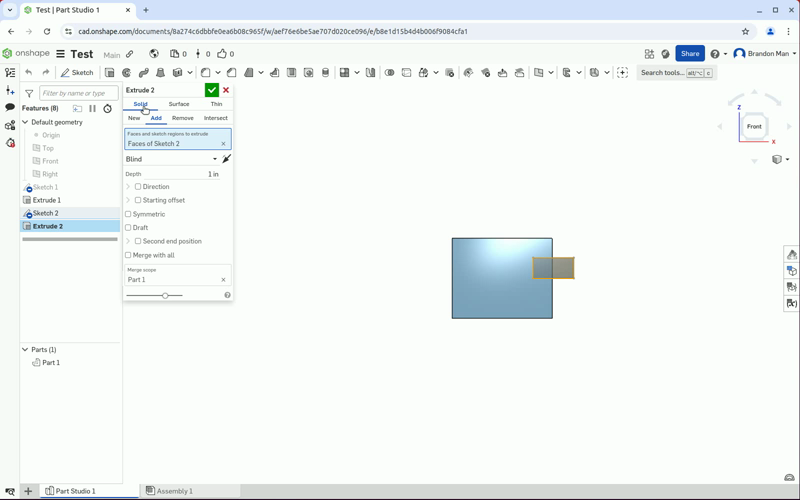
click(143, 106)
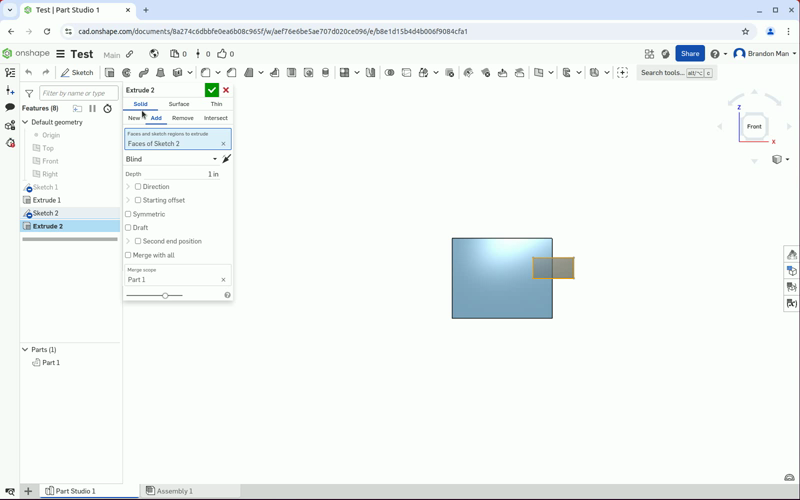
mouse_move(137, 120)
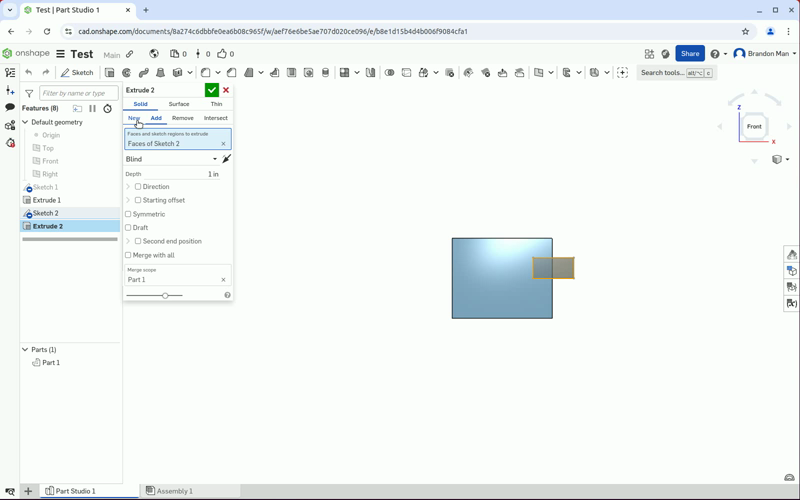
click(137, 120)
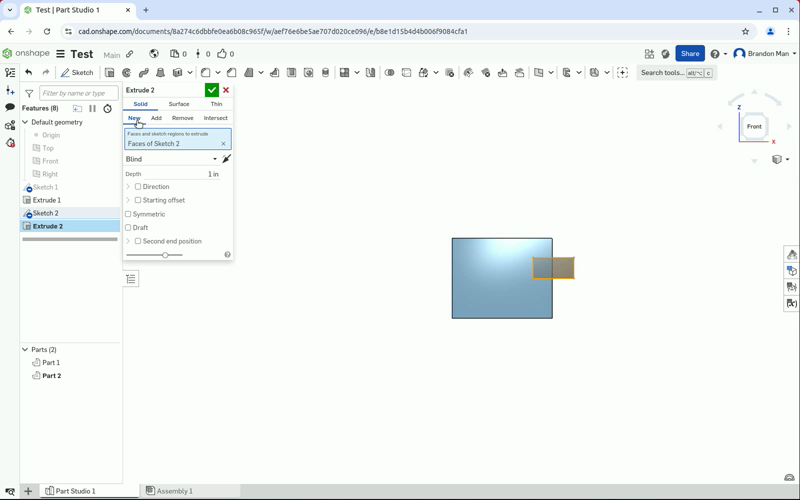
key(tab, 4)
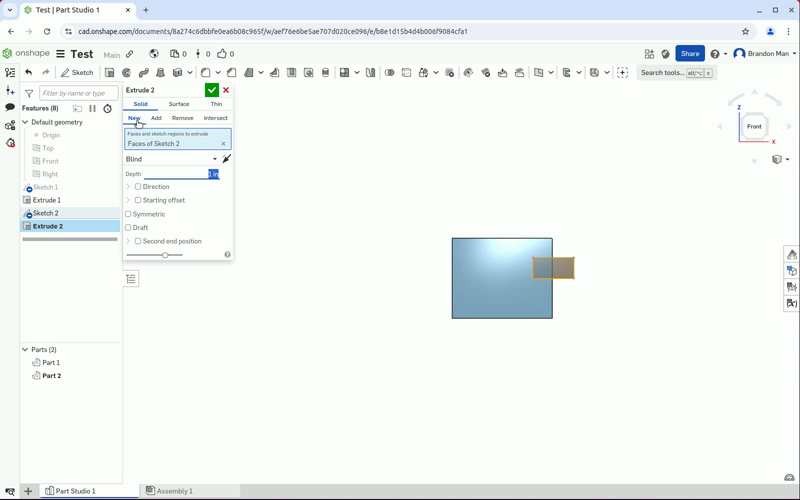
text(8.184)
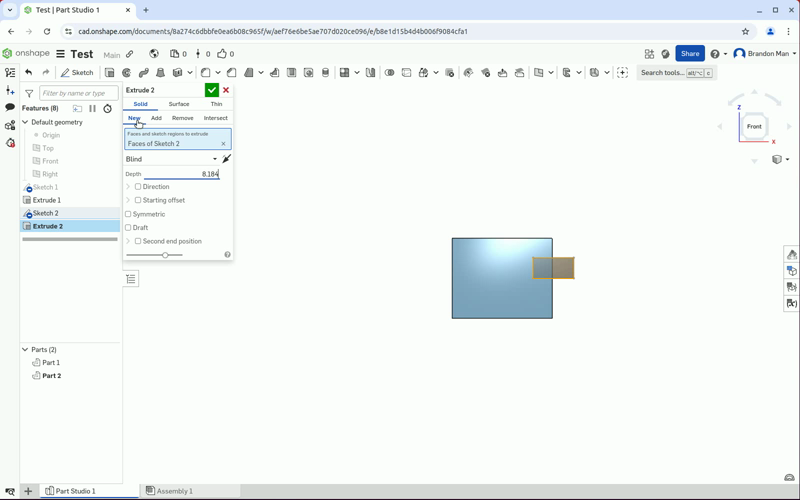
key(enter)
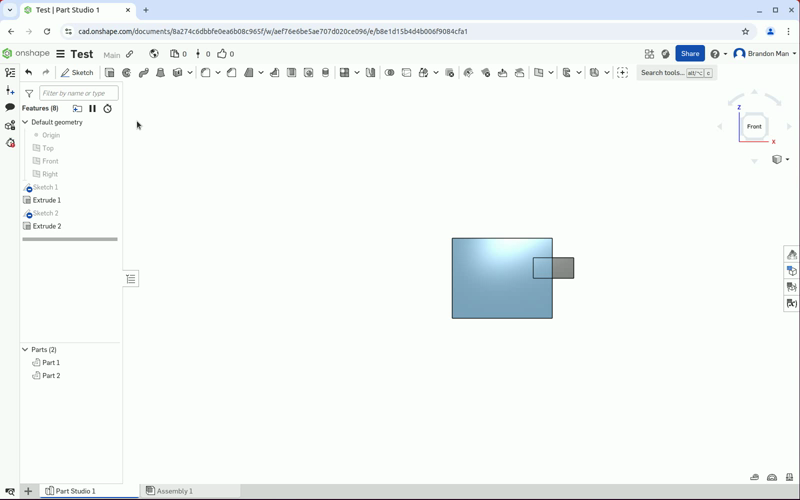
key(shift+h)
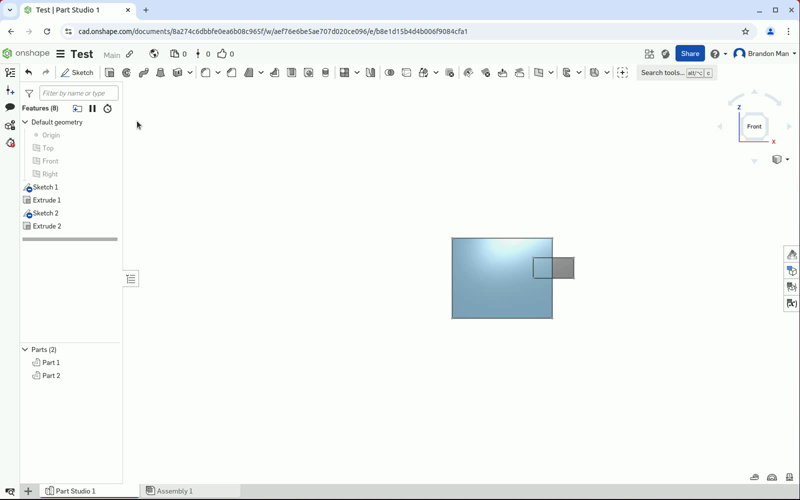
key(shift+h)
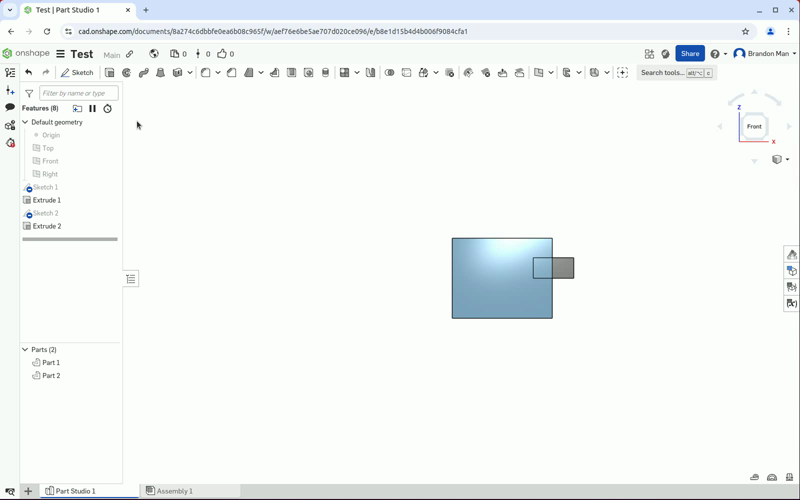
mouse_move(73, 189)
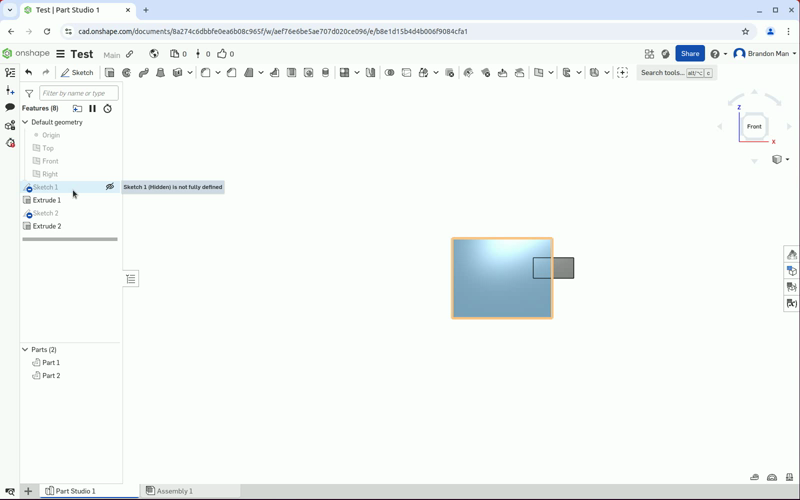
click(73, 189)
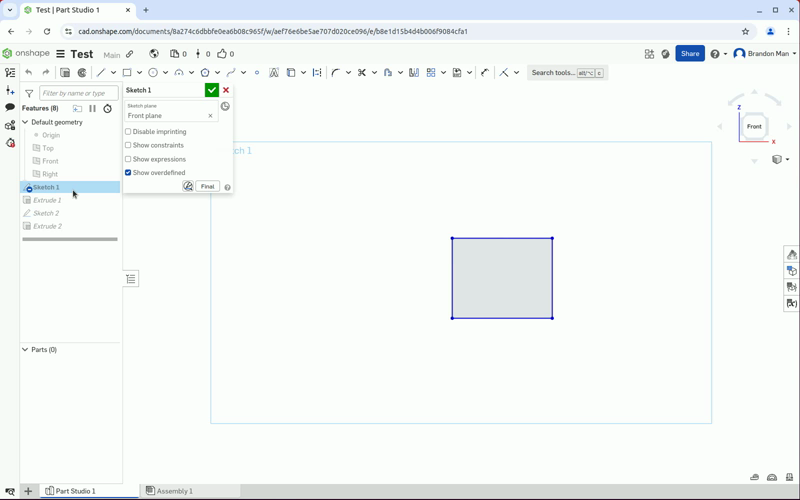
mouse_move(229, 92)
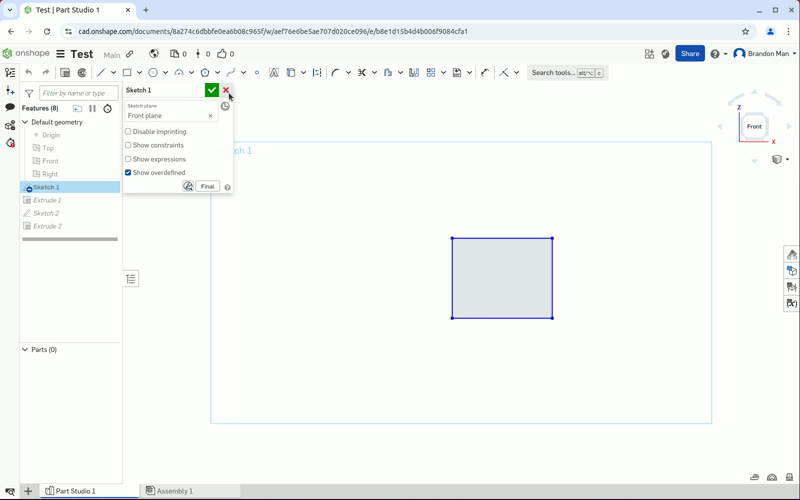
click(229, 92)
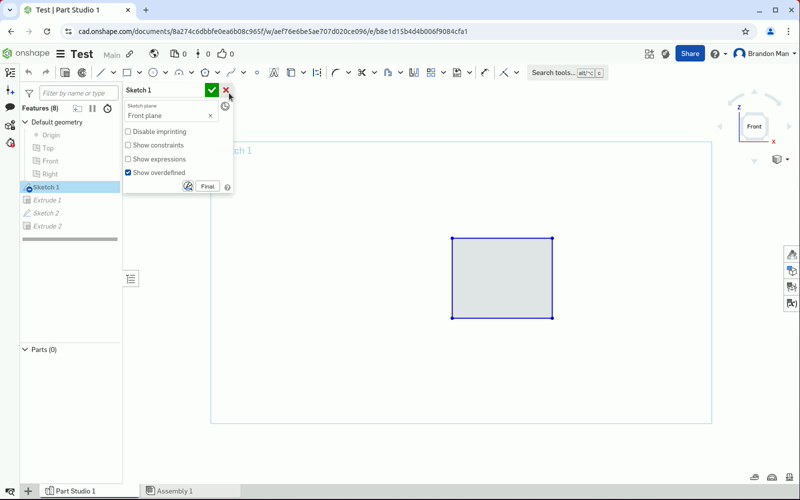
key(shift+s)
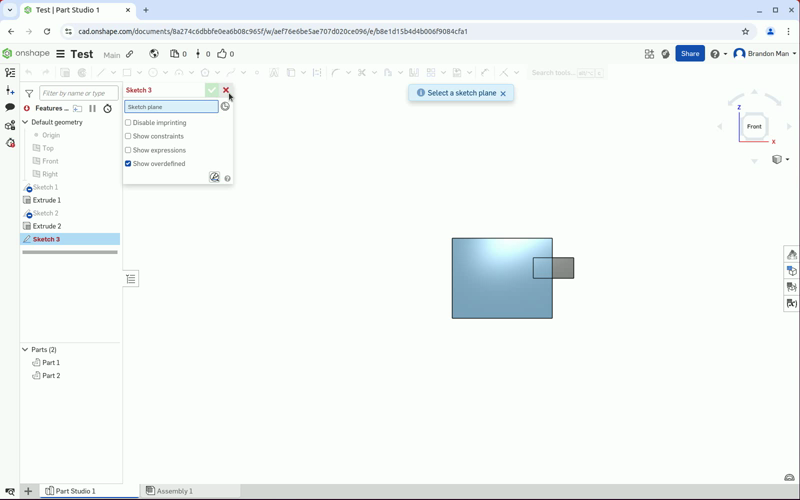
mouse_move(73, 163)
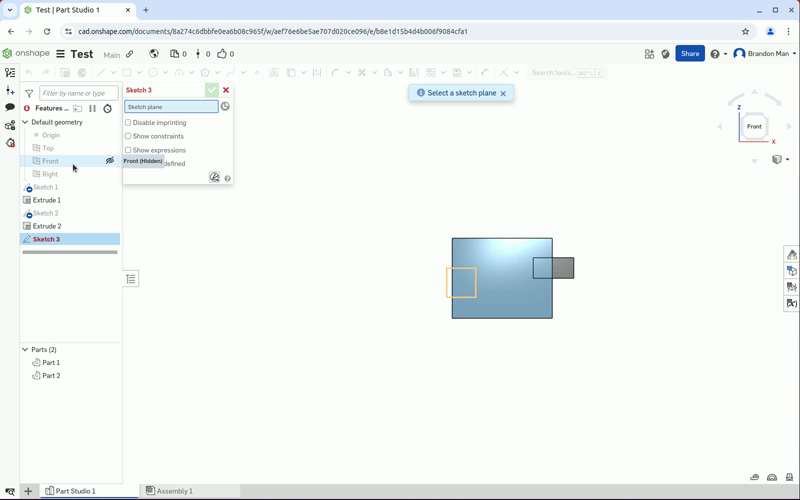
click(73, 163)
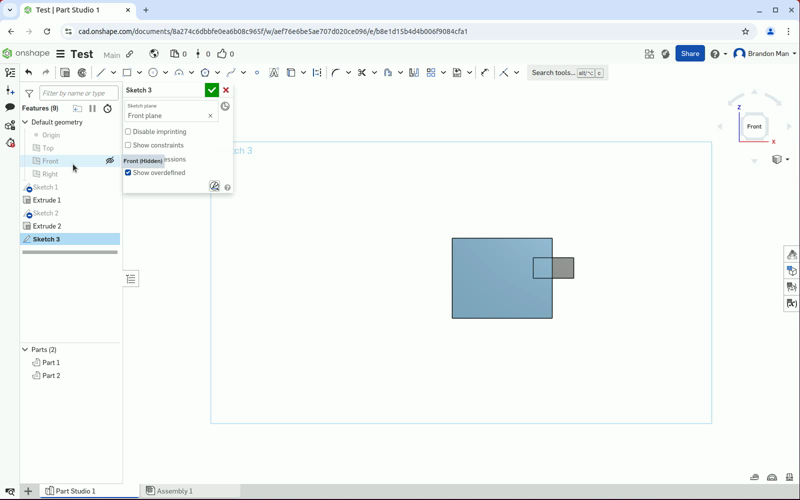
mouse_move(73, 352)
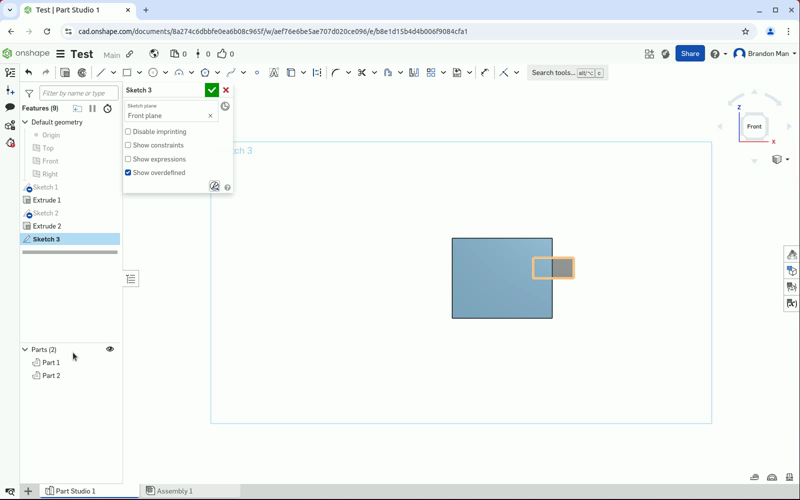
key(y)
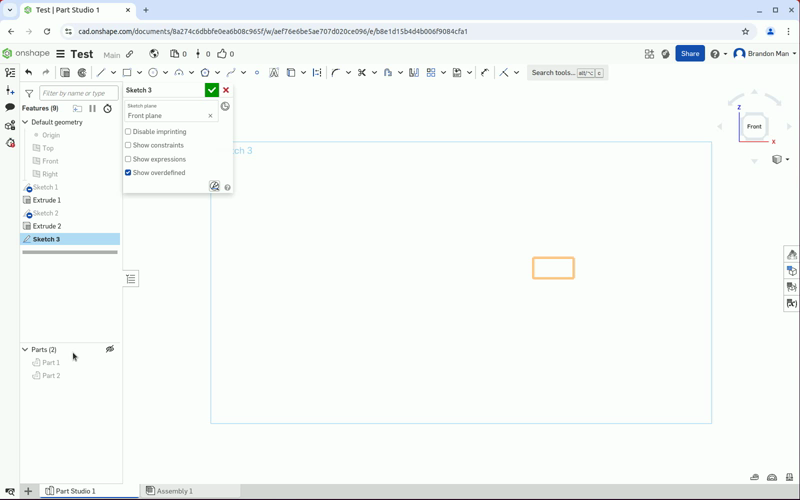
key(l)
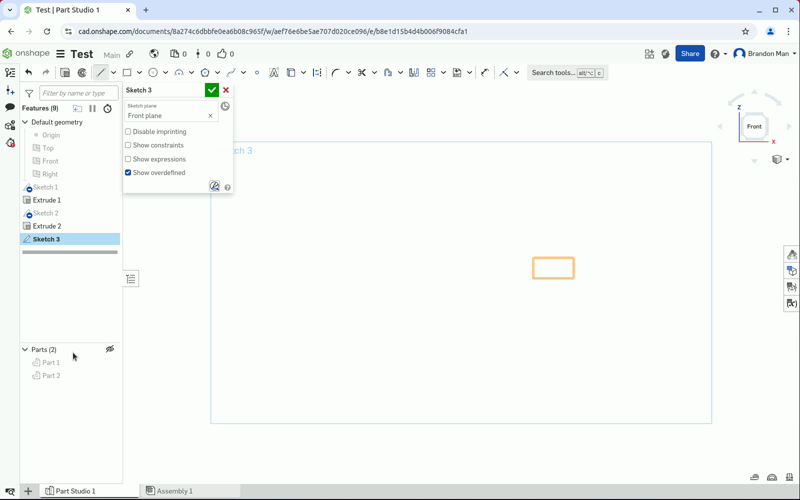
key_down(shift)
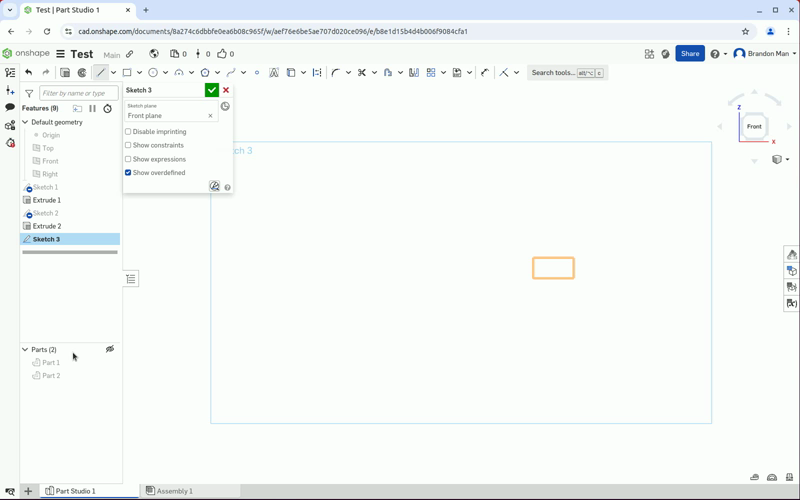
mouse_move(452, 318)
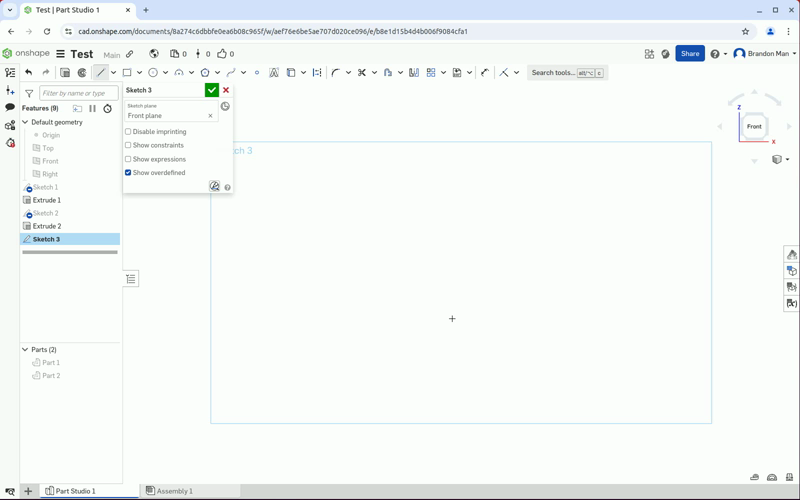
click(452, 318)
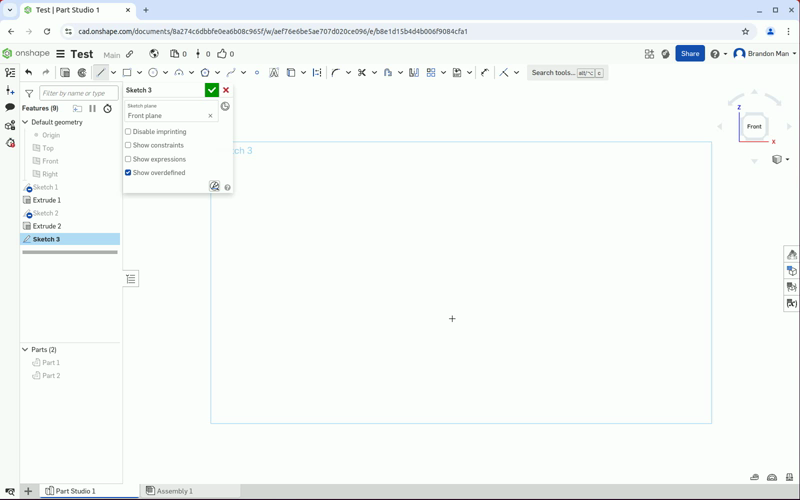
key_up(shift)
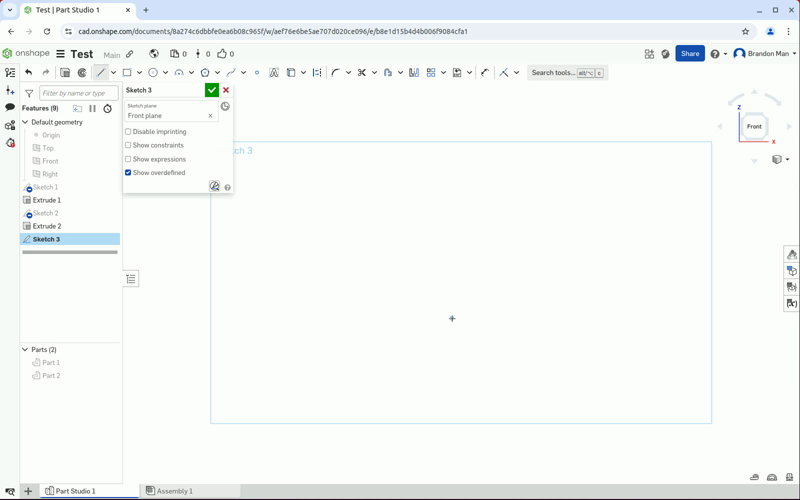
key_down(shift)
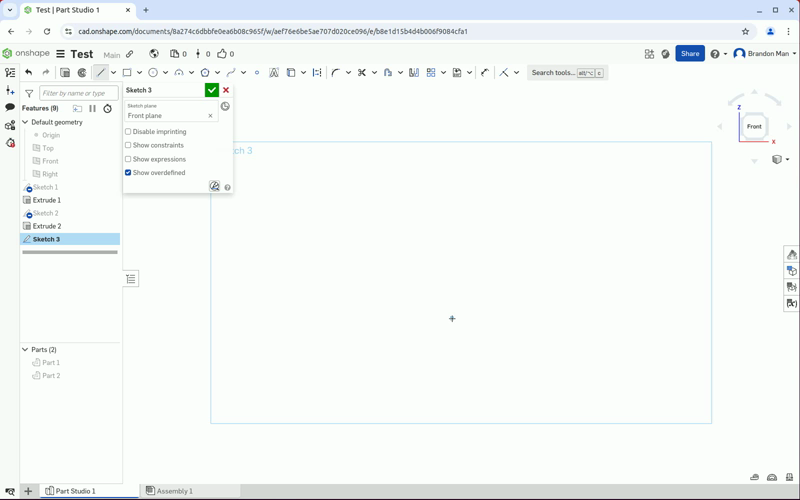
mouse_move(573, 318)
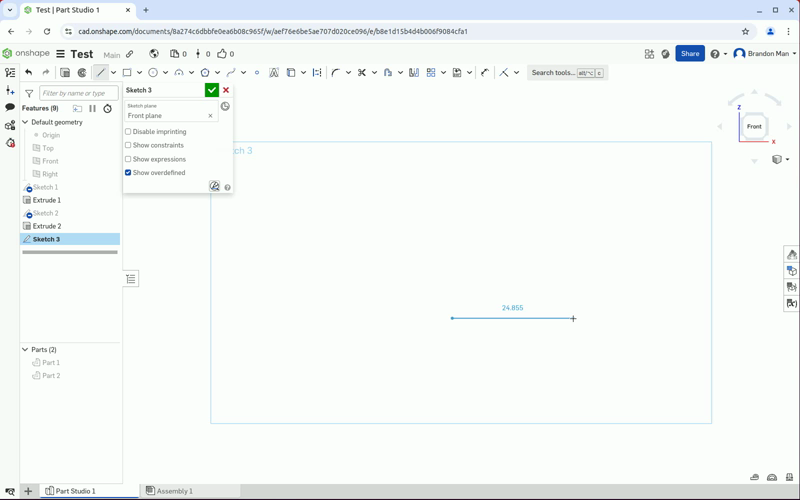
click(573, 318)
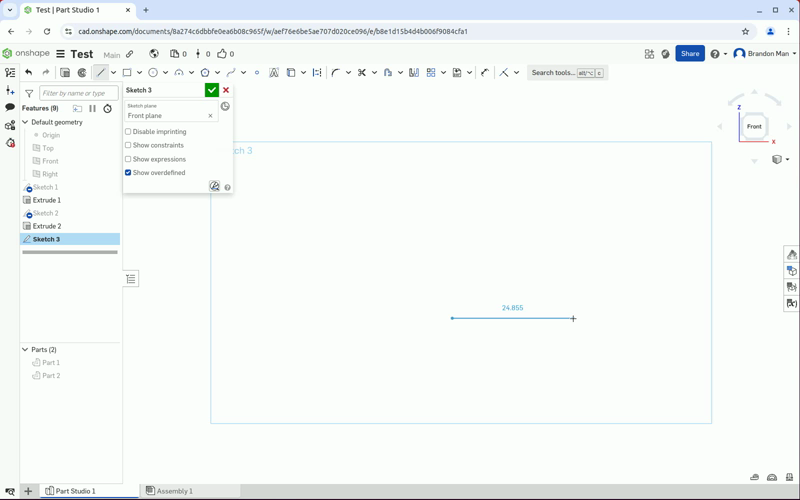
key_up(shift)
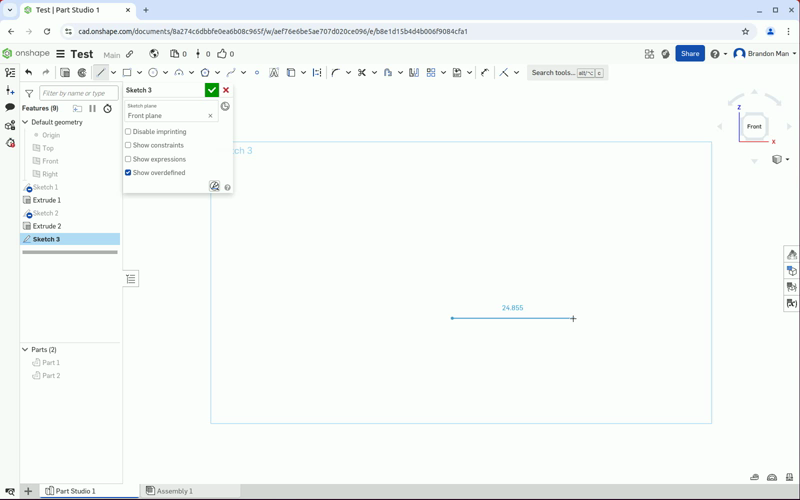
key_down(shift)
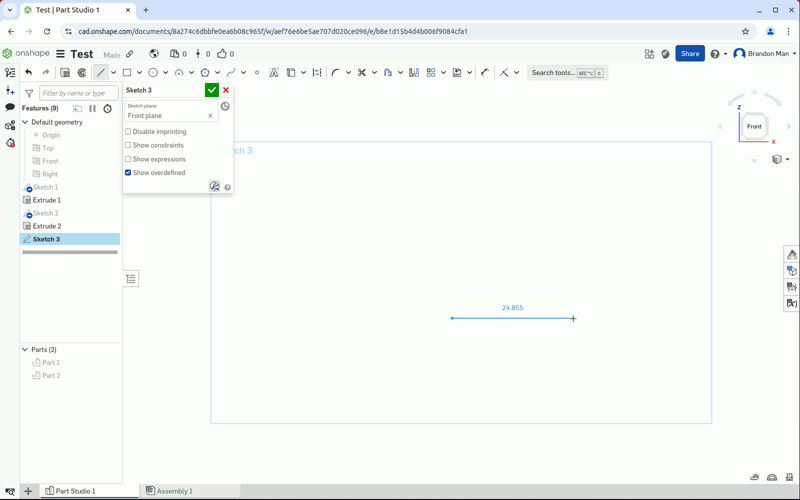
mouse_move(589, 318)
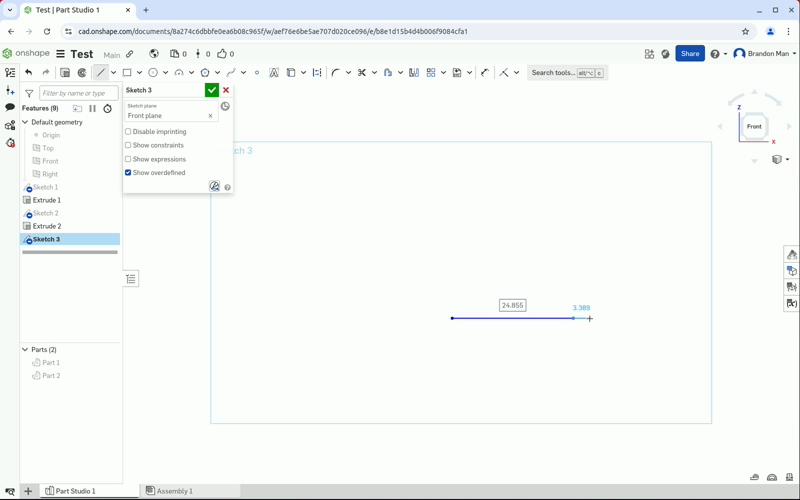
mouse_move(573, 297)
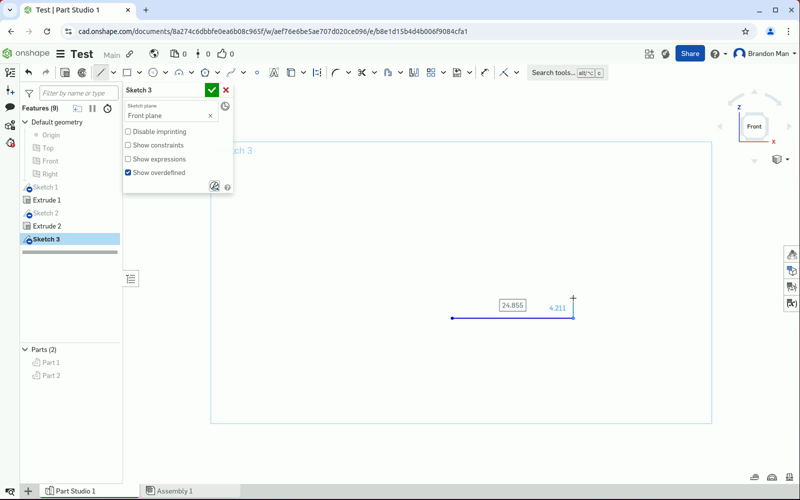
click(573, 297)
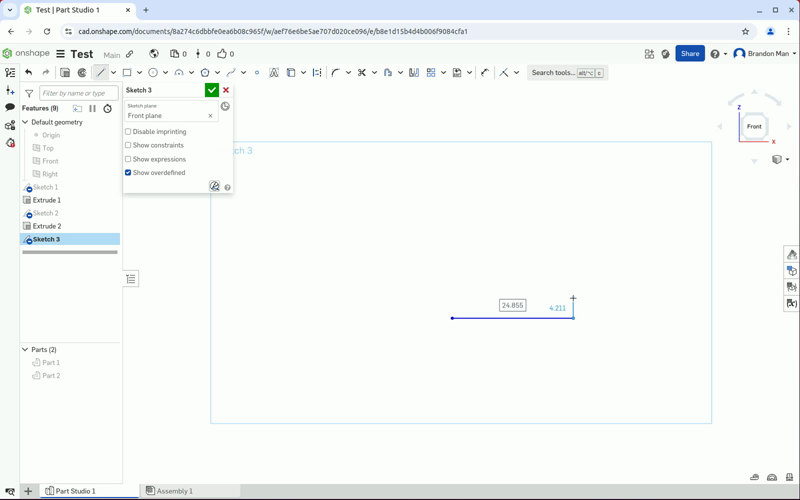
key_up(shift)
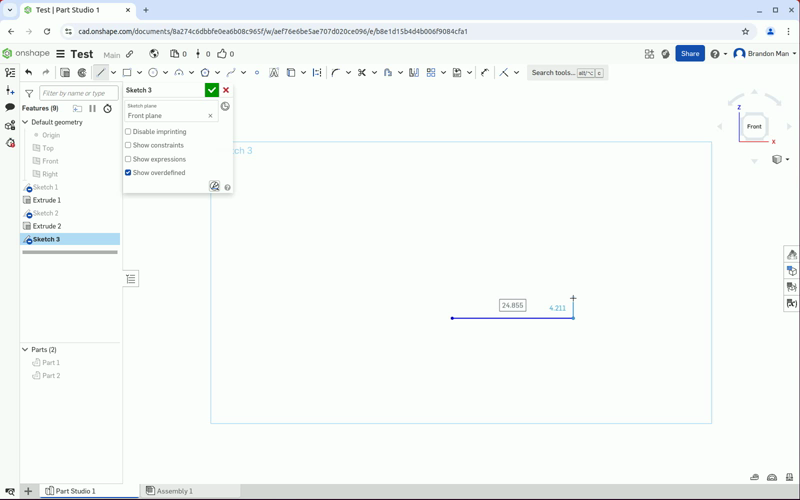
key_down(shift)
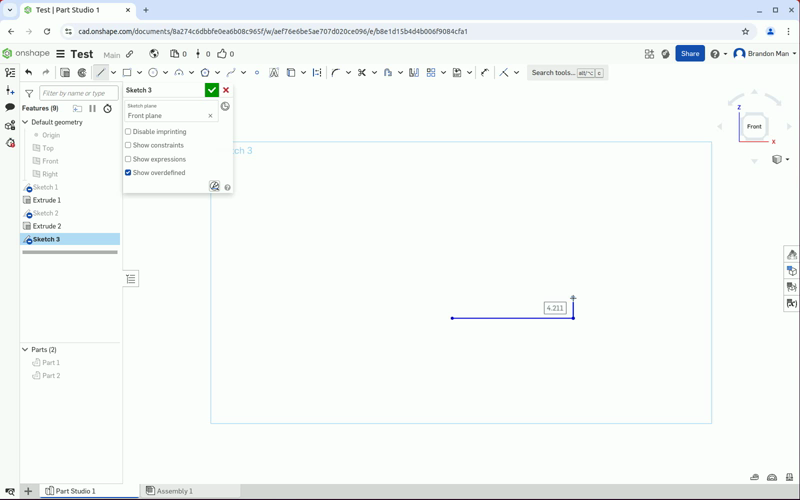
mouse_move(589, 297)
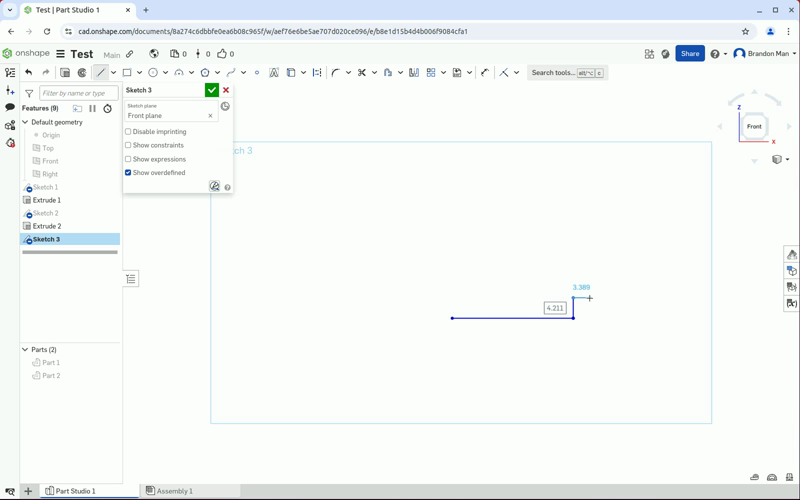
mouse_move(532, 297)
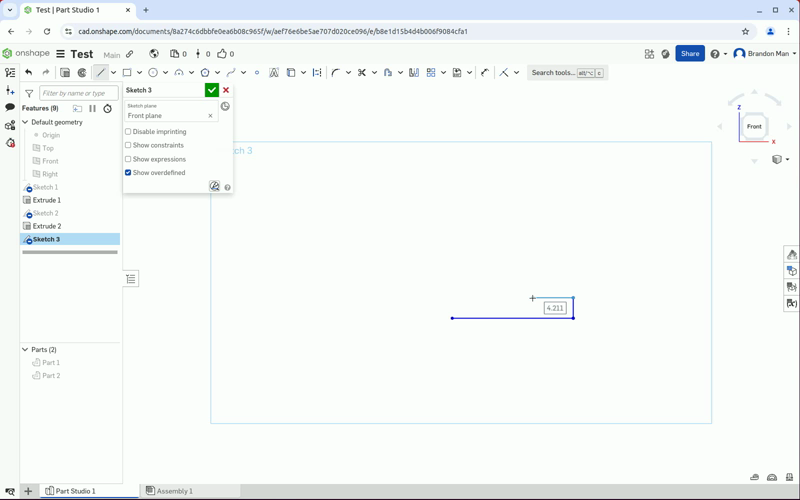
click(532, 297)
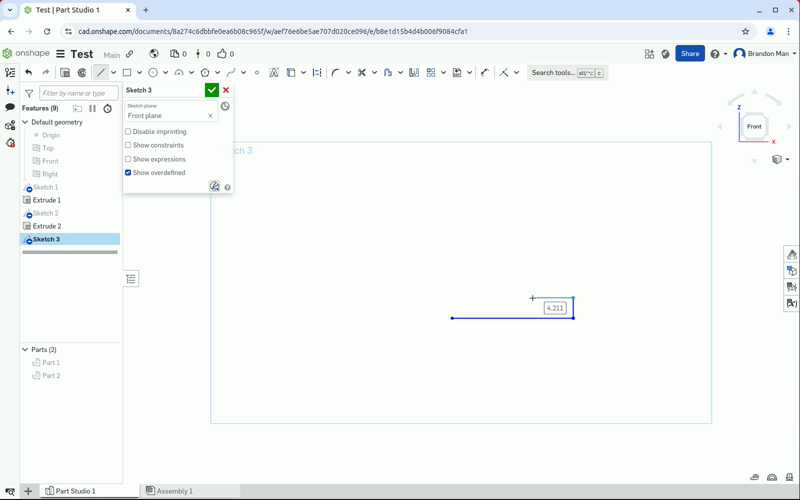
key_up(shift)
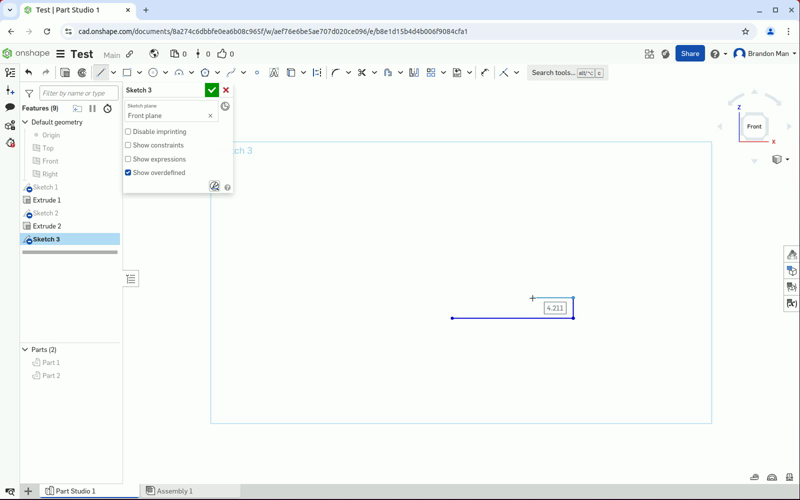
key_down(shift)
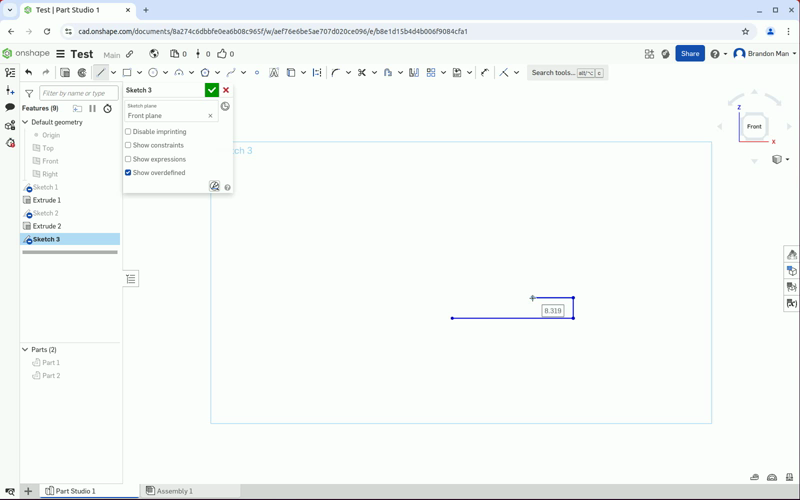
mouse_move(452, 297)
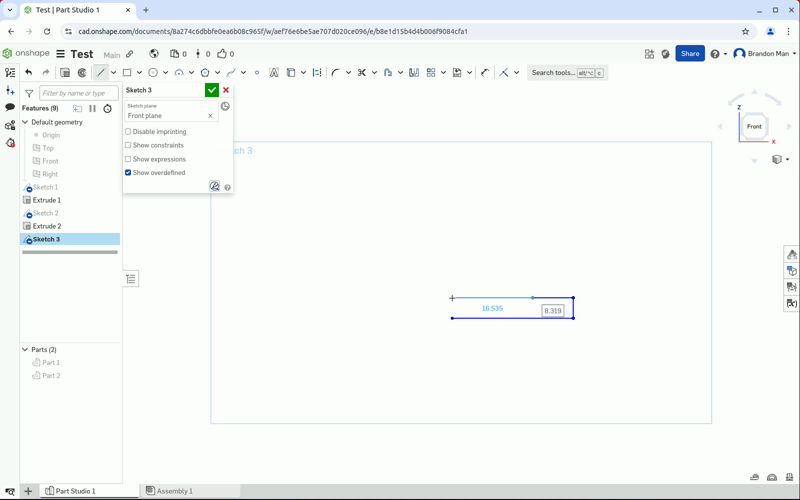
click(452, 297)
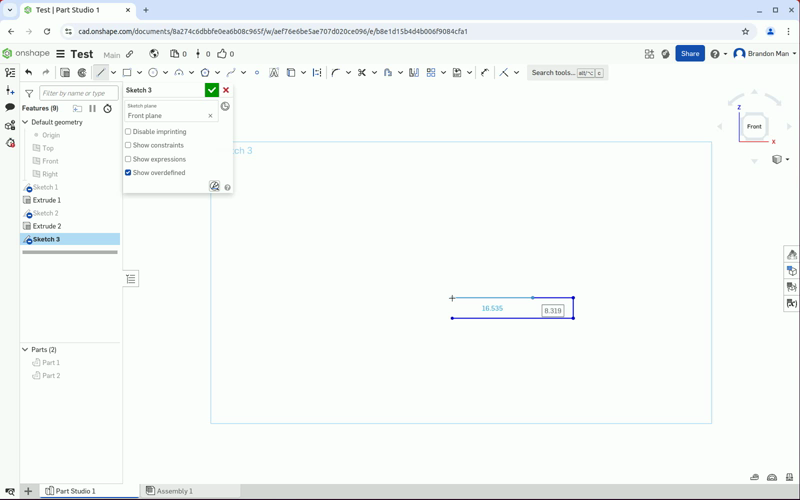
key_up(shift)
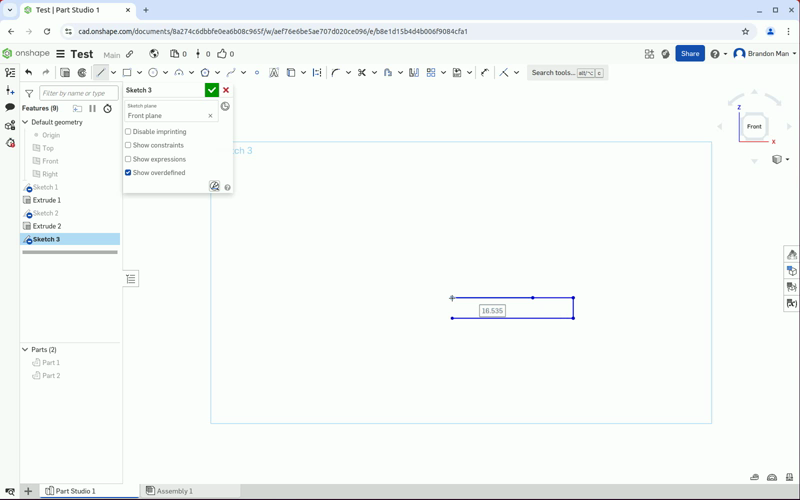
mouse_move(482, 297)
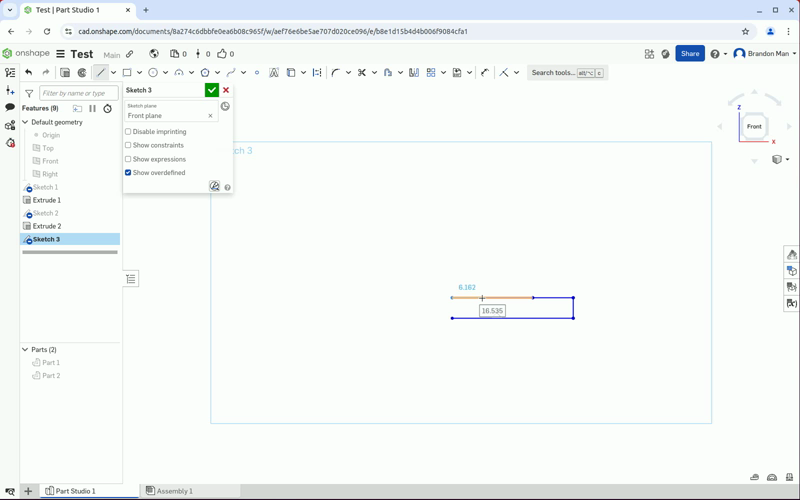
key_down(shift)
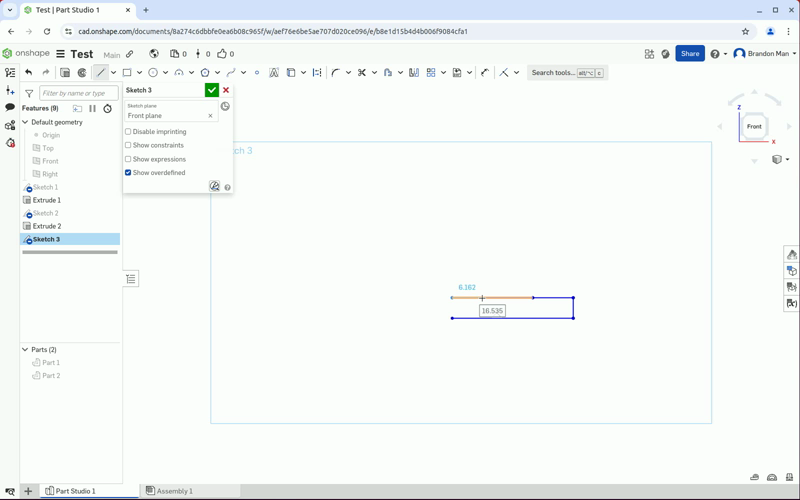
mouse_move(452, 318)
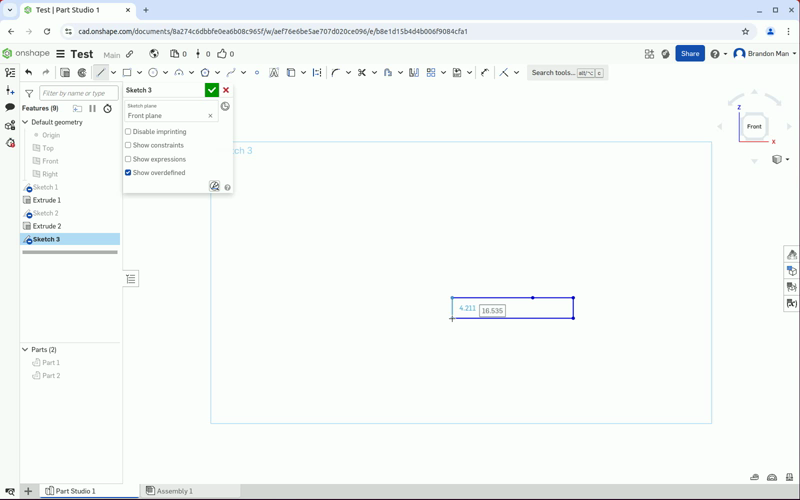
key_up(shift)
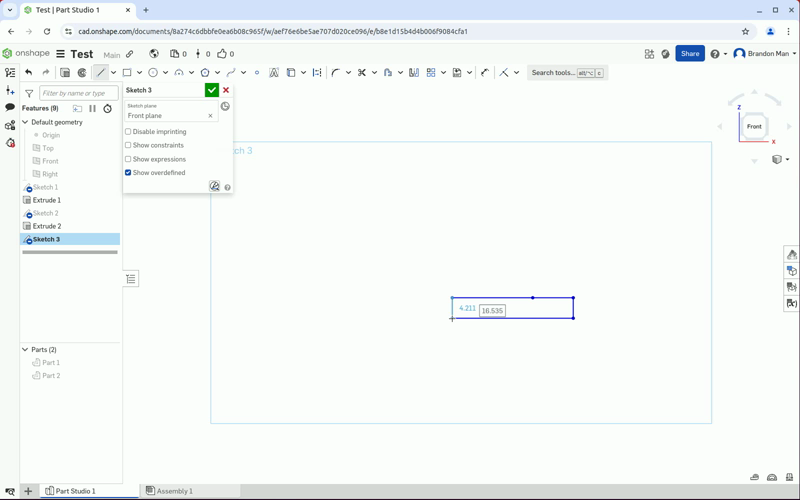
click(452, 318)
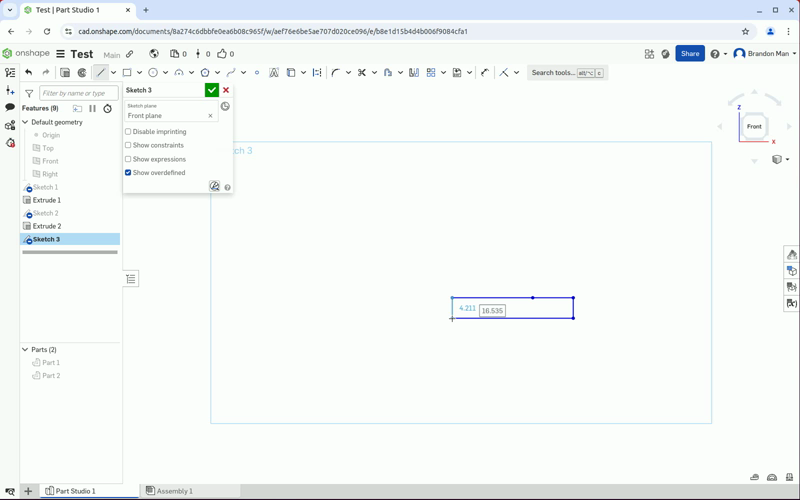
key(esc)
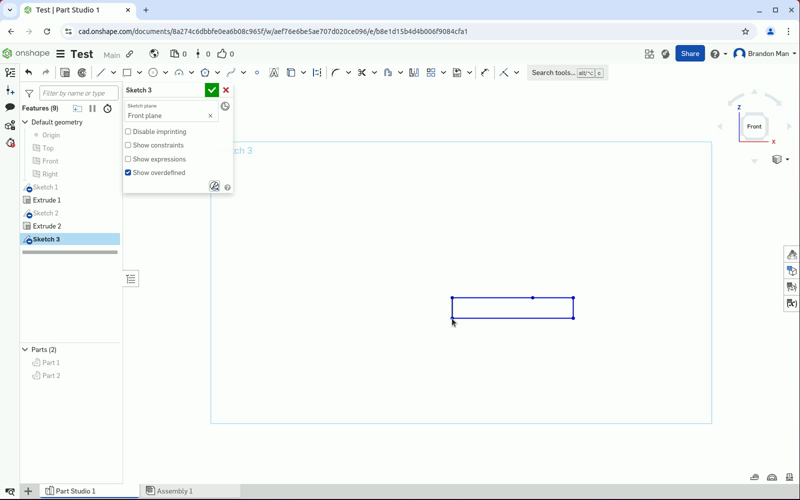
mouse_move(532, 312)
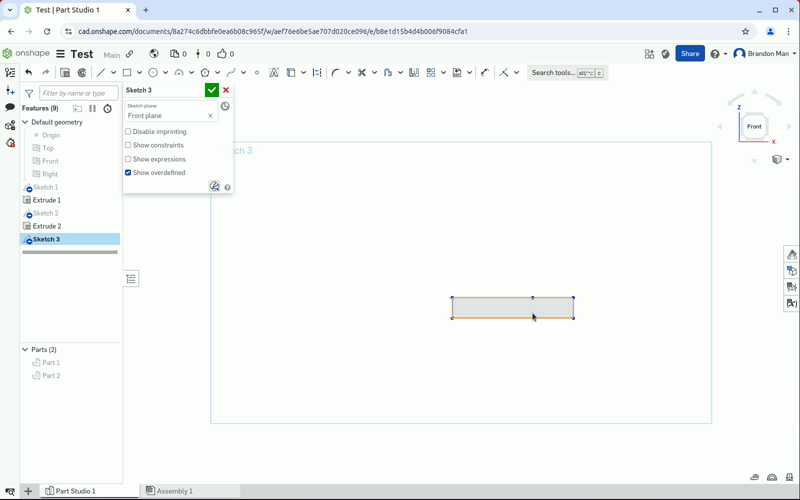
click(532, 312)
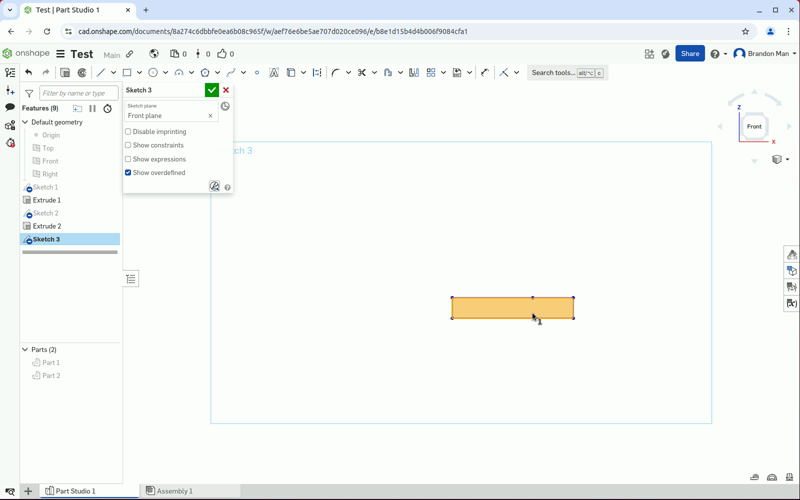
mouse_move(73, 352)
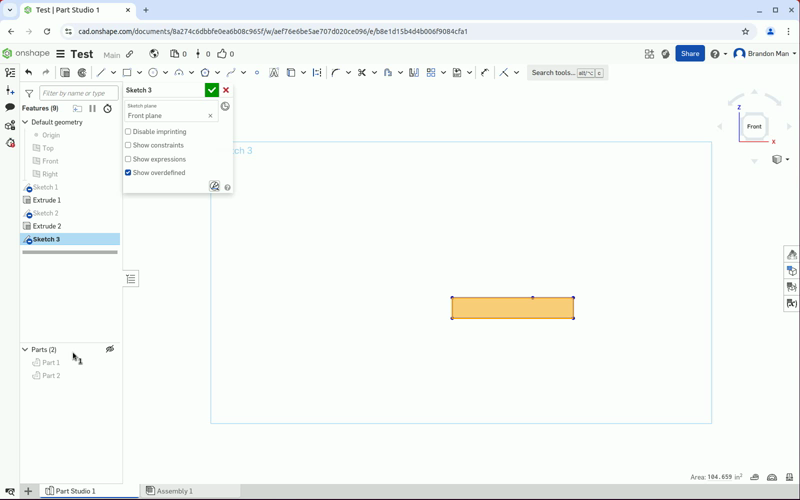
key(shift+y)
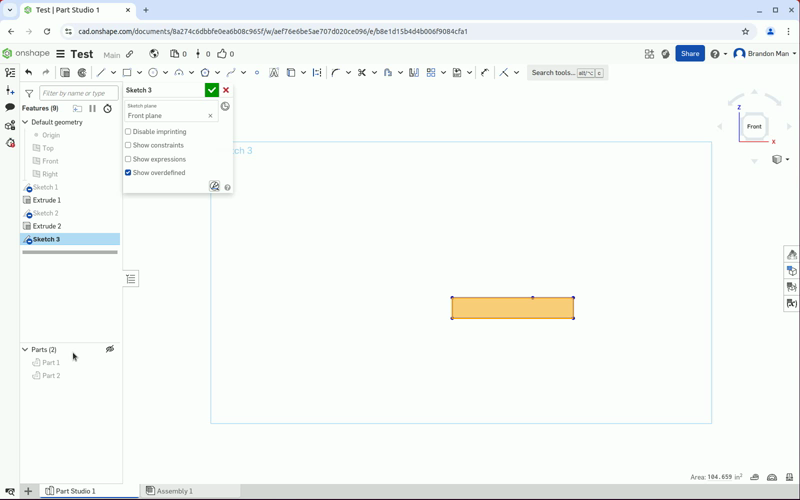
key(shift+e)
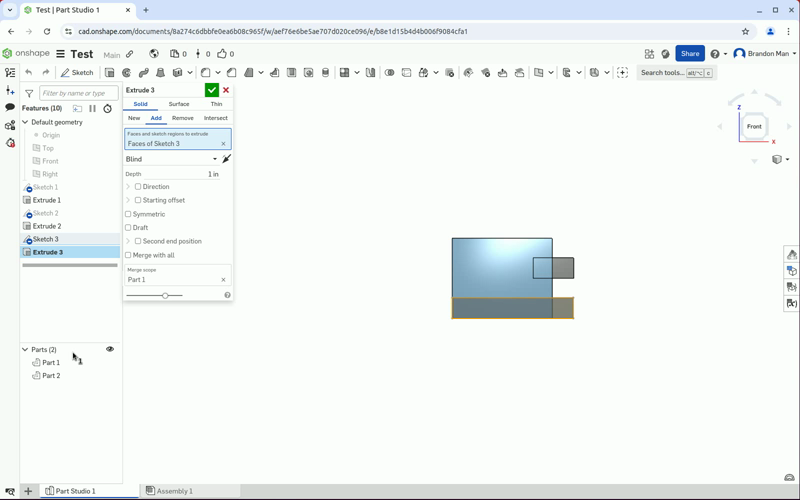
mouse_move(143, 106)
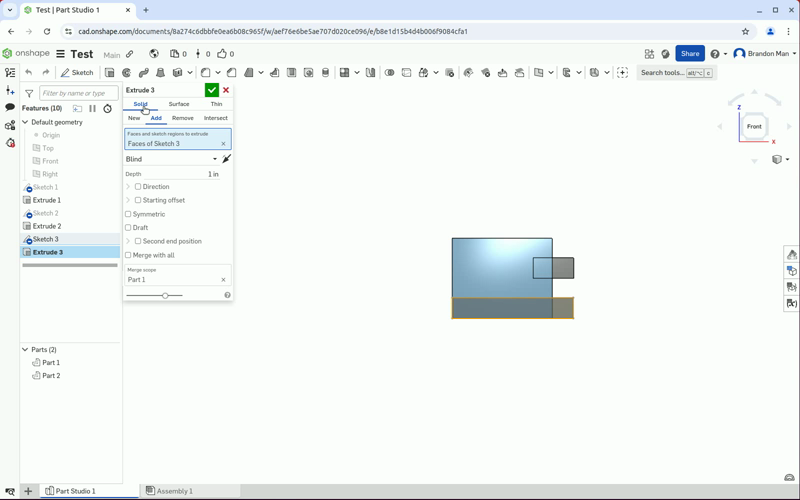
click(143, 106)
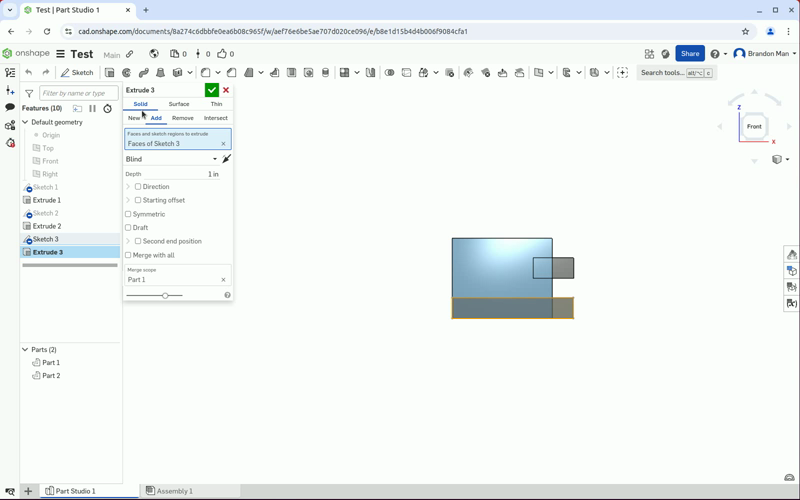
mouse_move(137, 120)
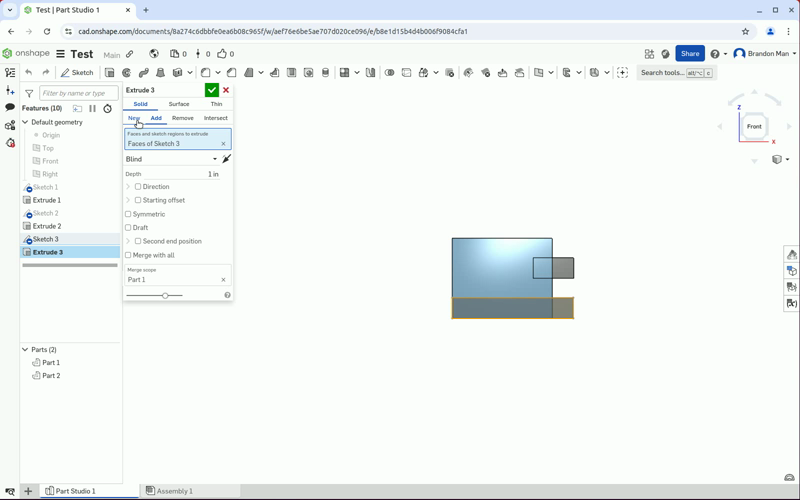
click(137, 120)
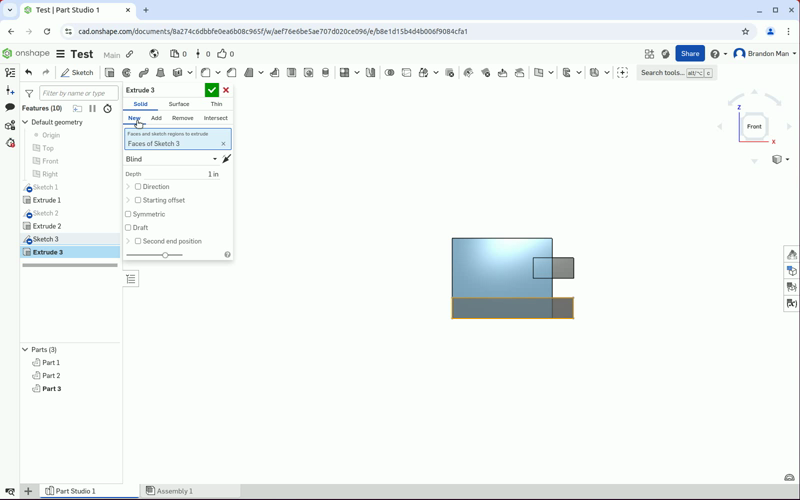
key(tab, 4)
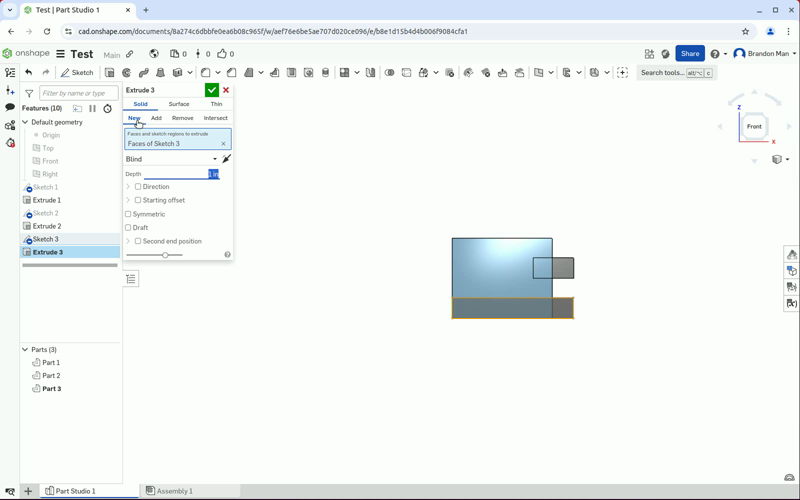
text(8.184)
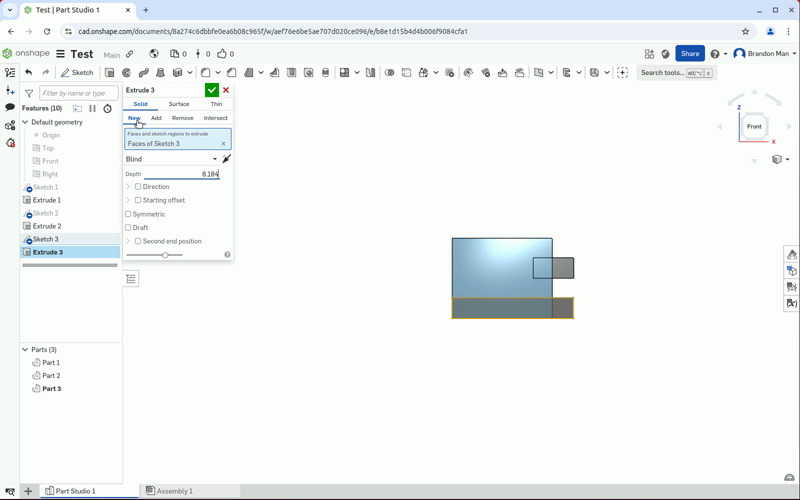
key(enter)
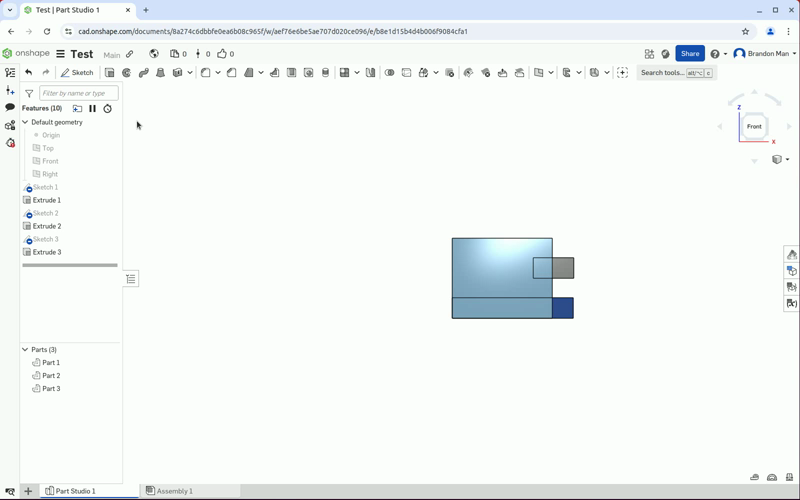
key(shift+h)
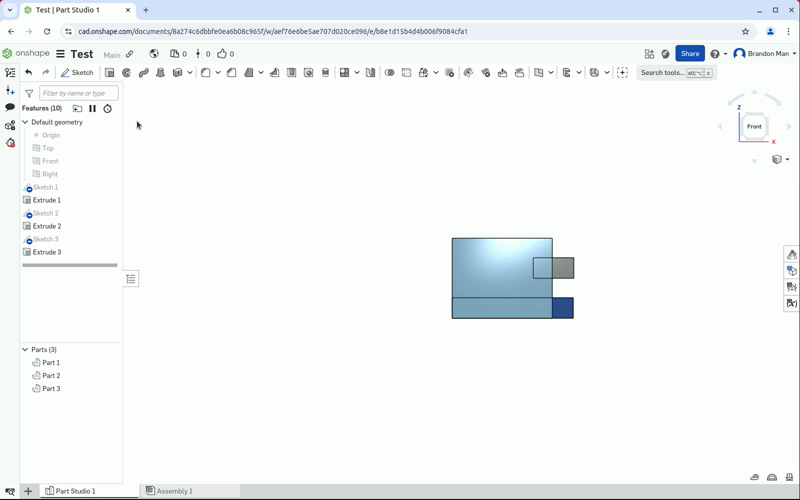
key(shift+h)
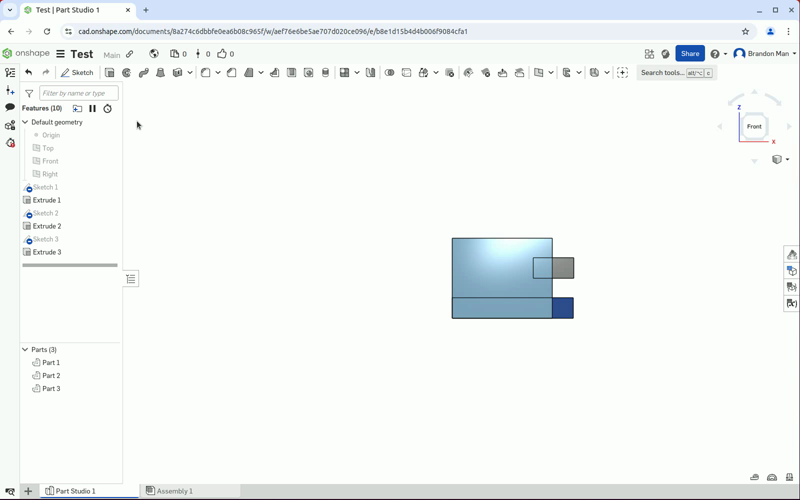
key(shift+7)
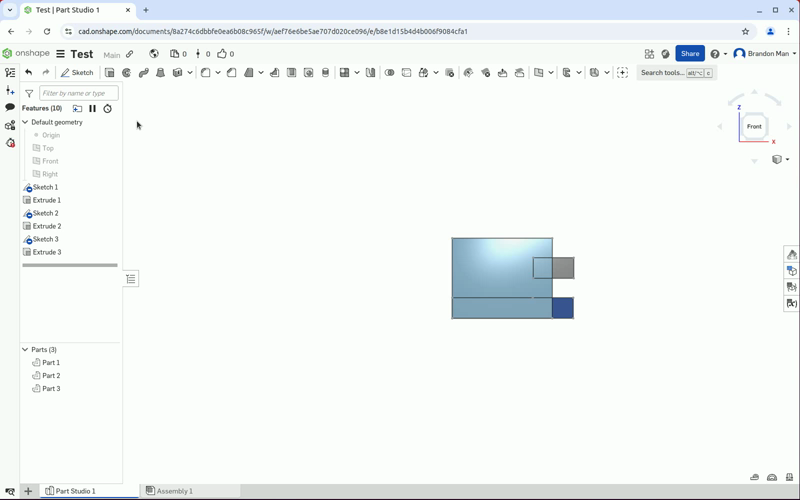
key(left, 2)
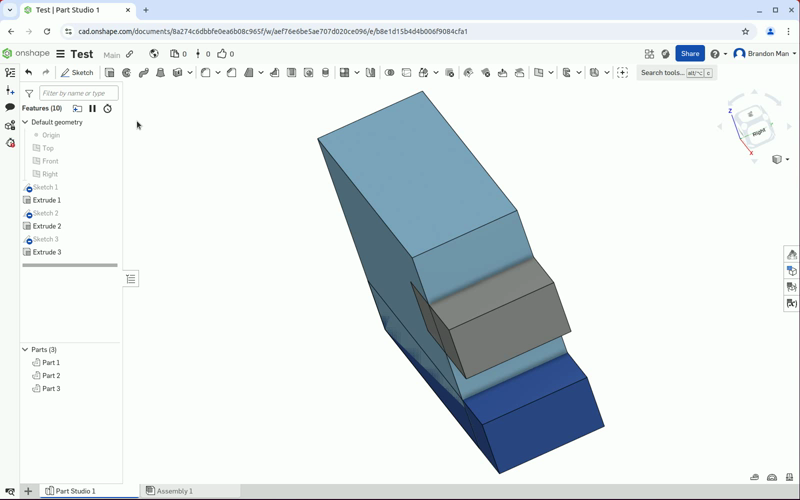
key(down, 2)
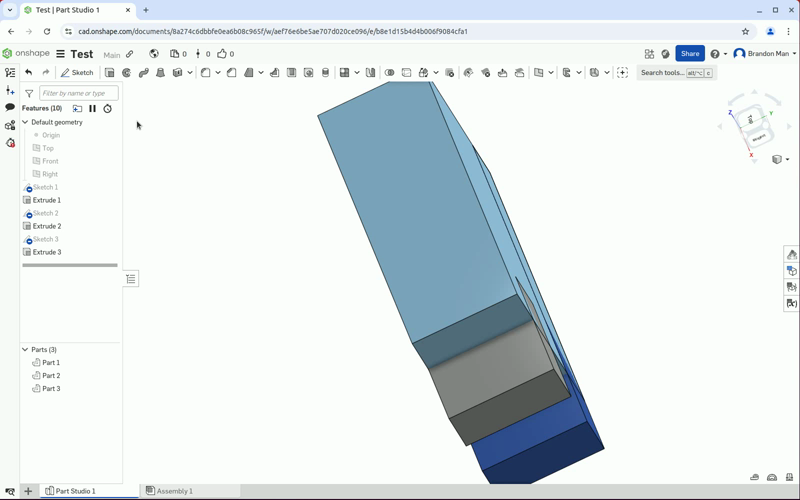
key(up, 2)
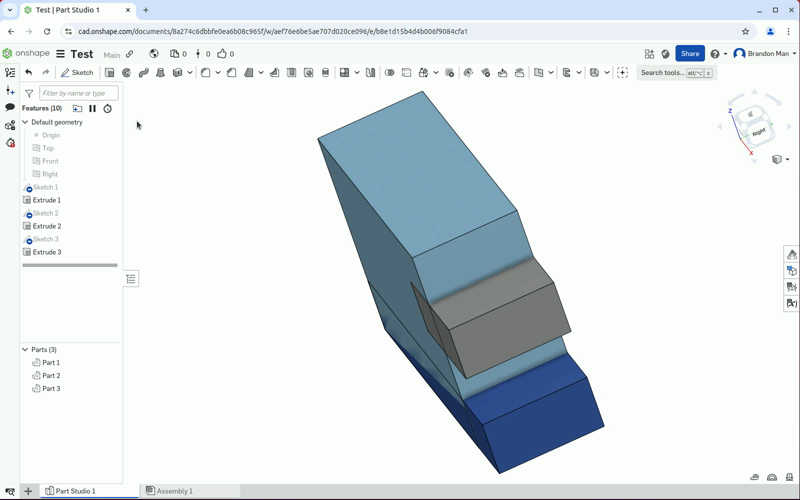
key(right, 2)
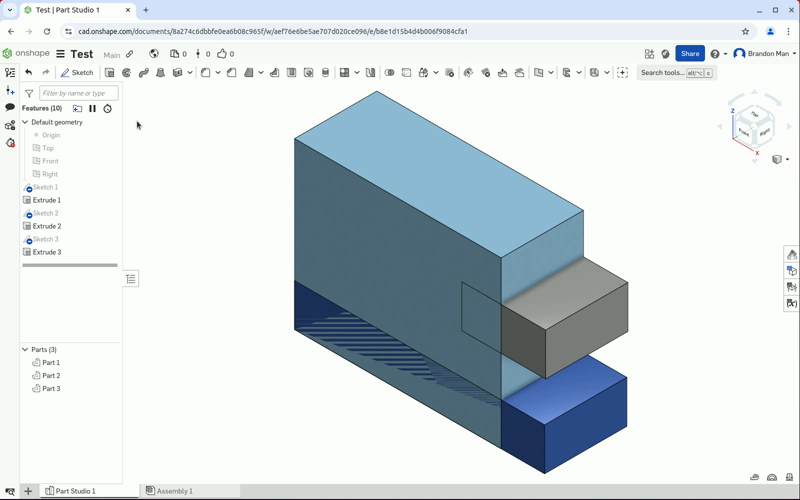
mouse_move(73, 189)
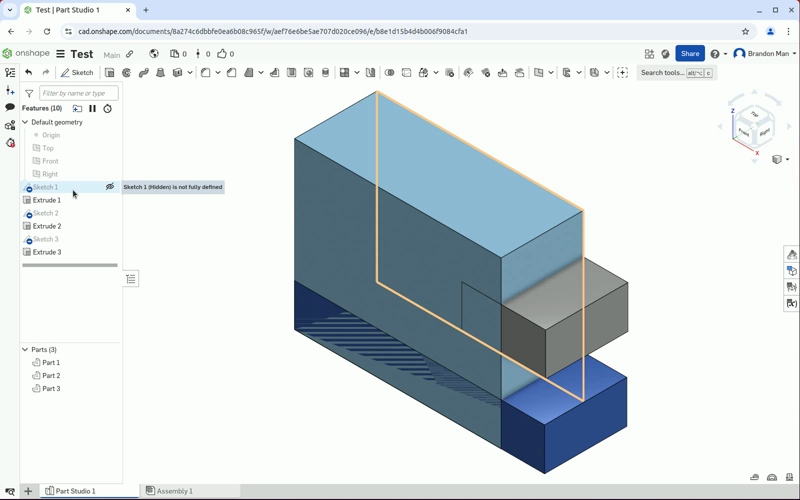
click(73, 189)